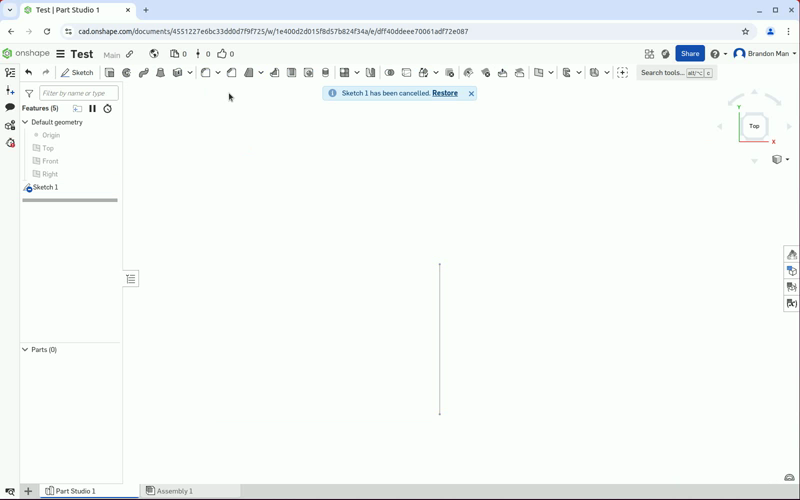
key(shift+h)
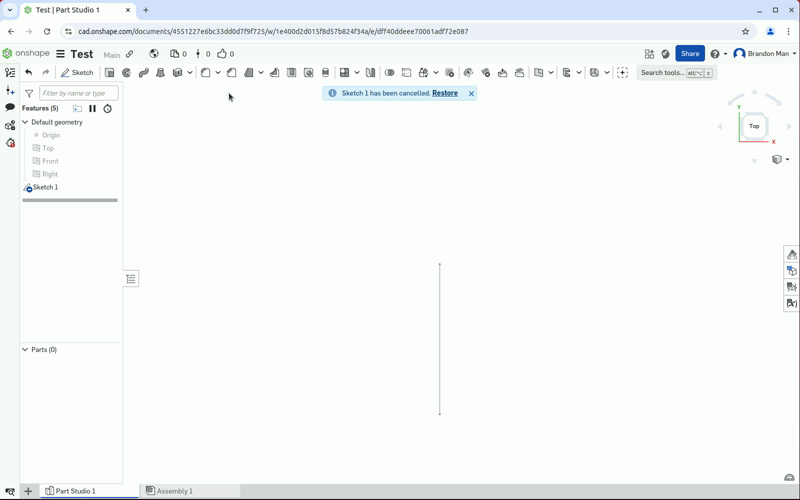
key(shift+s)
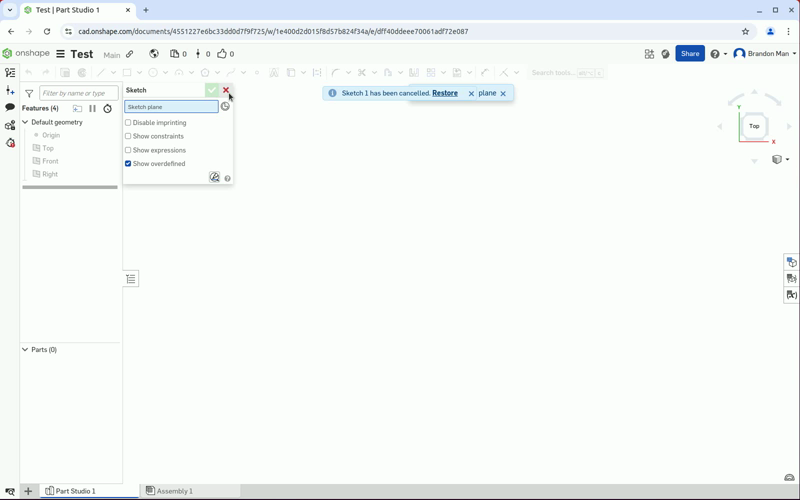
mouse_move(73, 150)
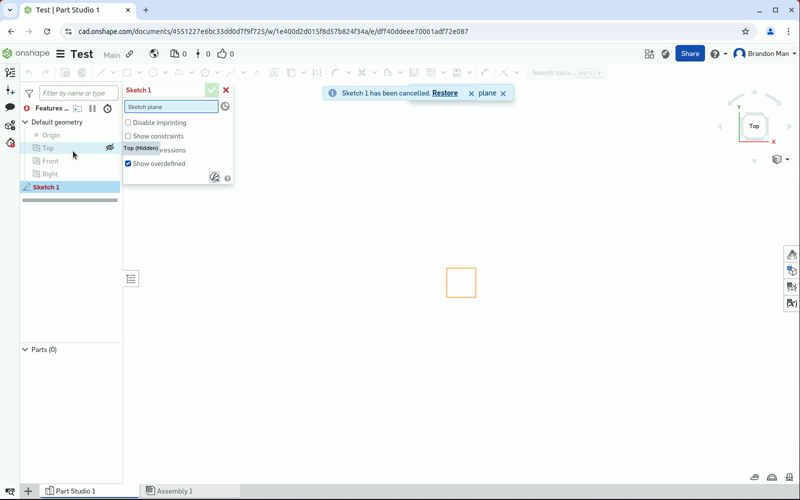
click(73, 150)
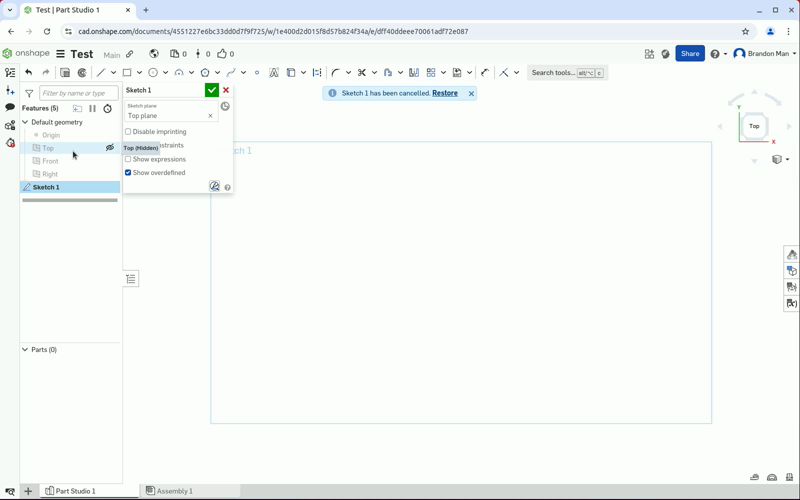
mouse_move(73, 352)
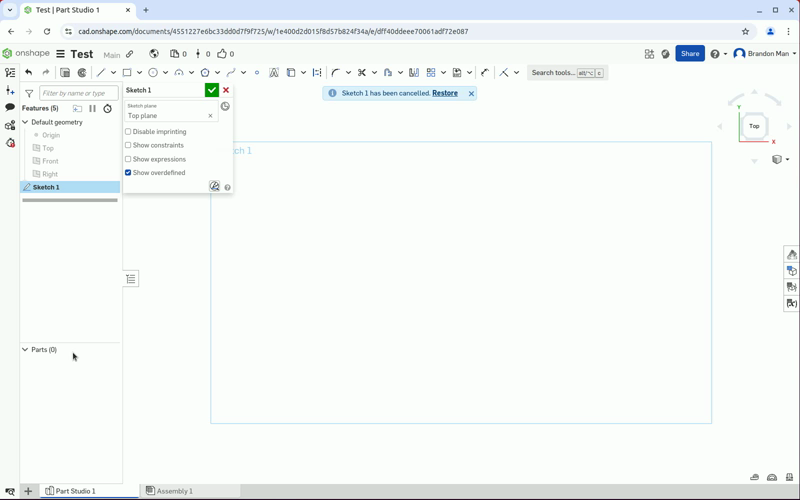
key(y)
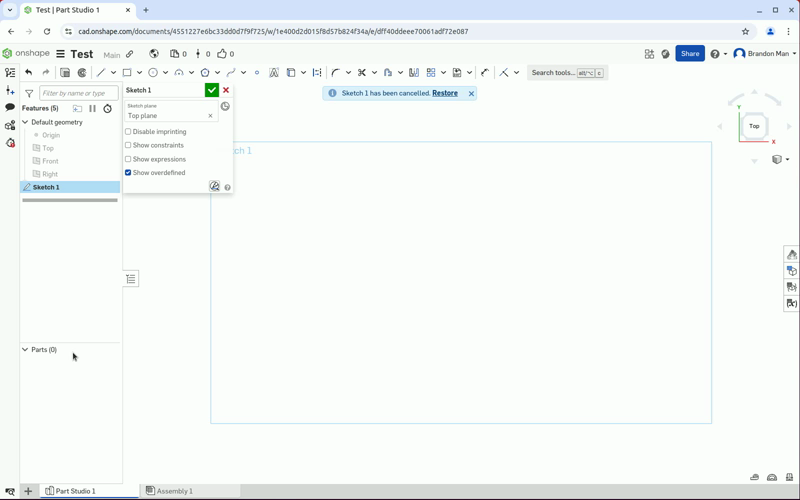
key(l)
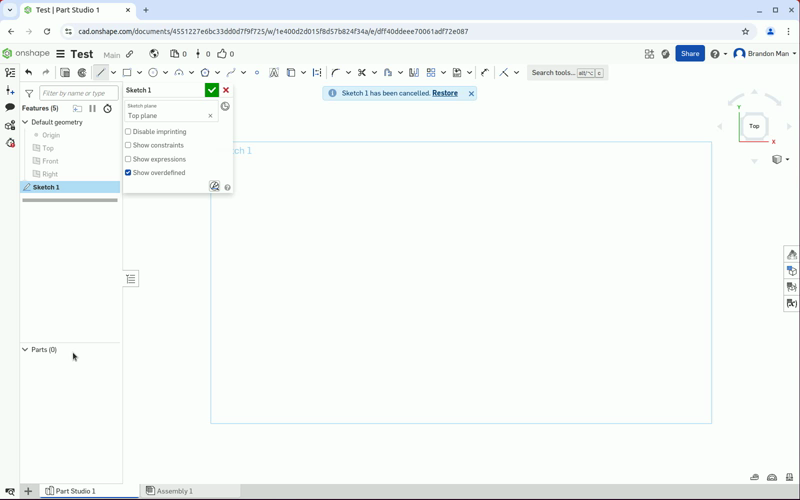
key_down(shift)
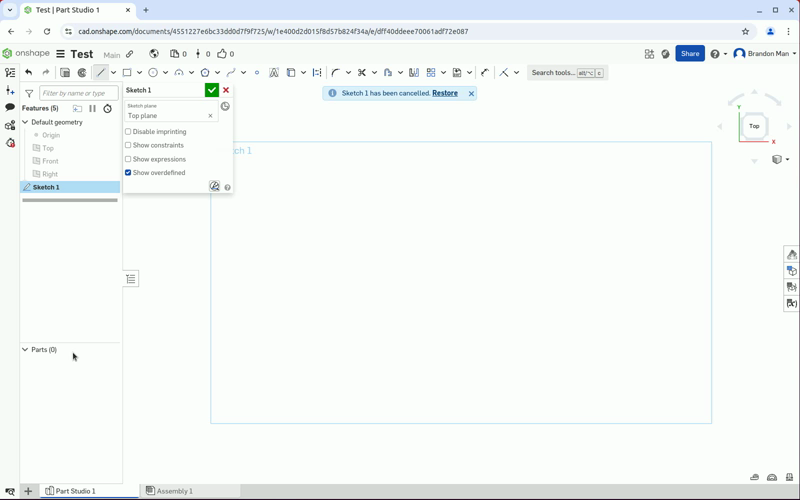
mouse_move(377, 243)
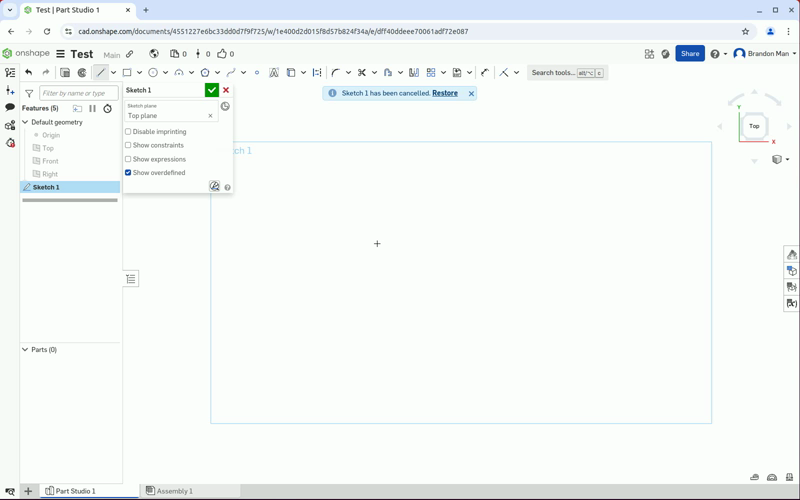
click(377, 243)
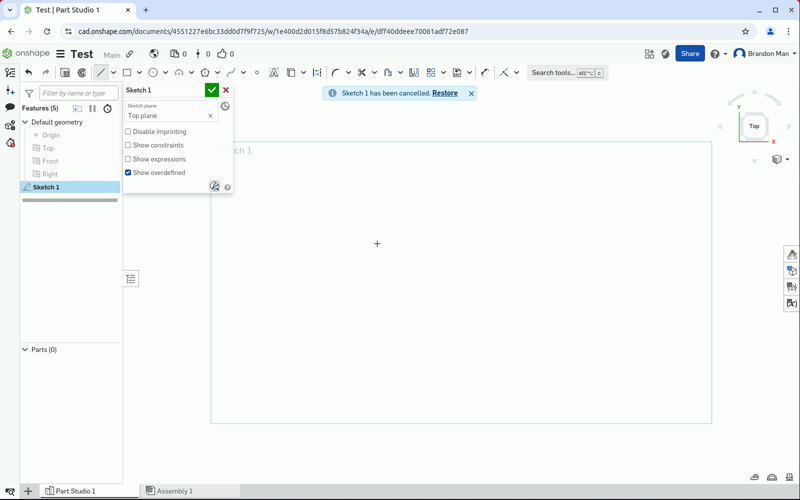
key_up(shift)
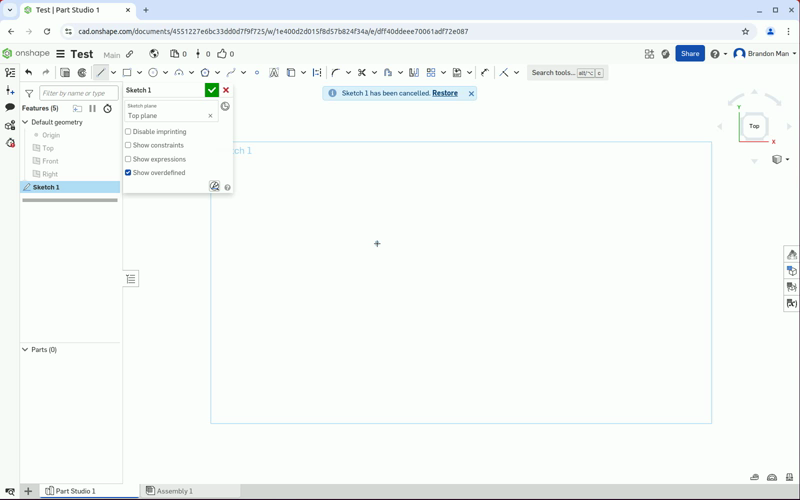
key_down(shift)
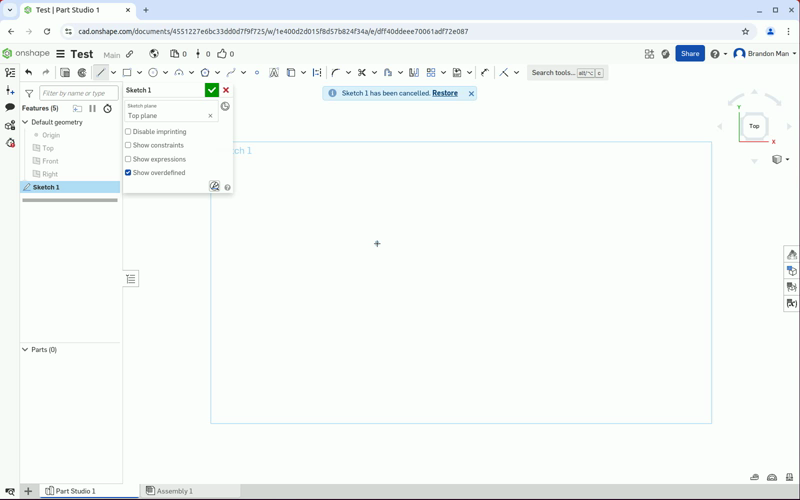
mouse_move(529, 243)
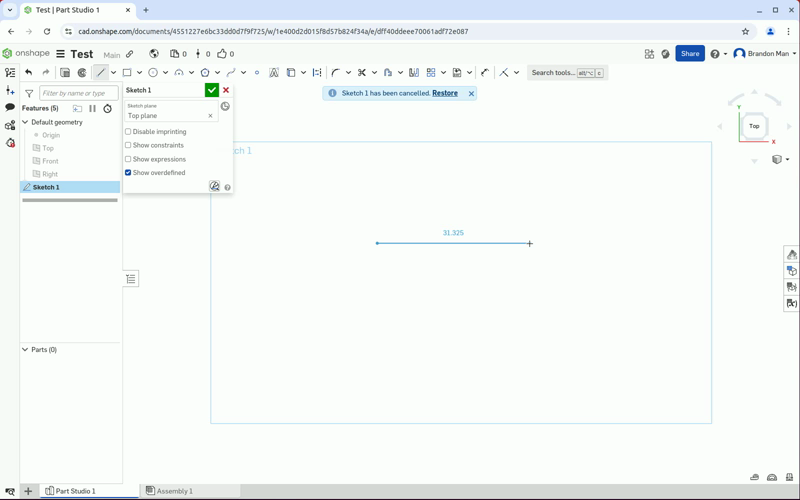
click(529, 243)
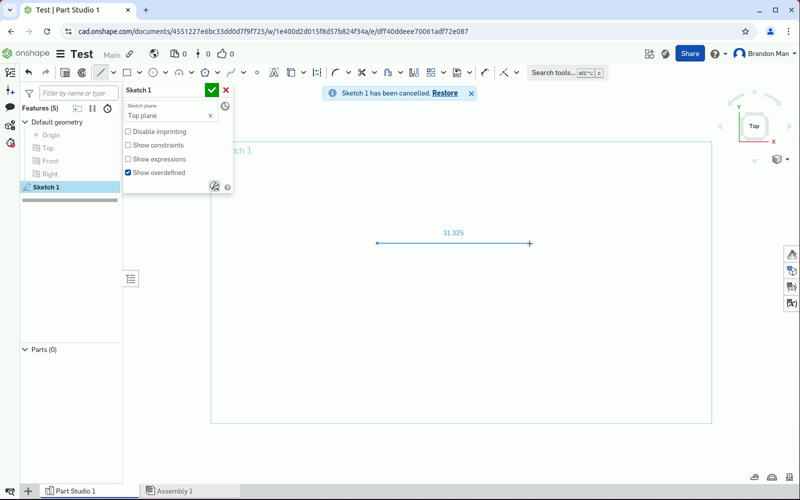
key_up(shift)
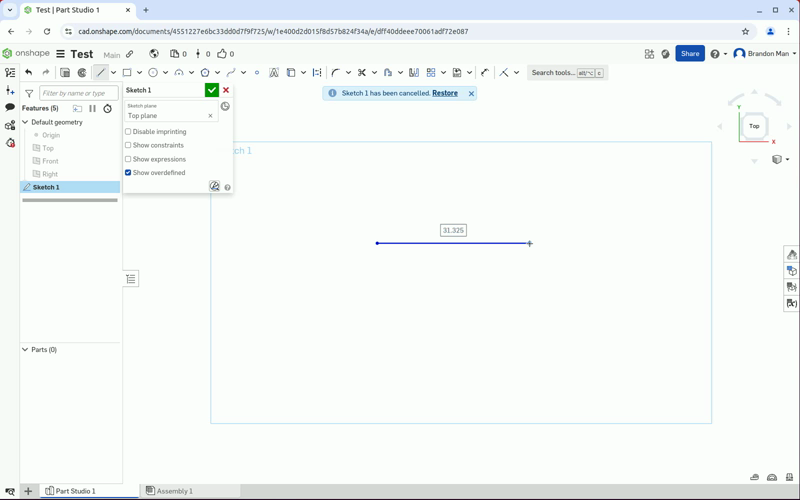
key_down(shift)
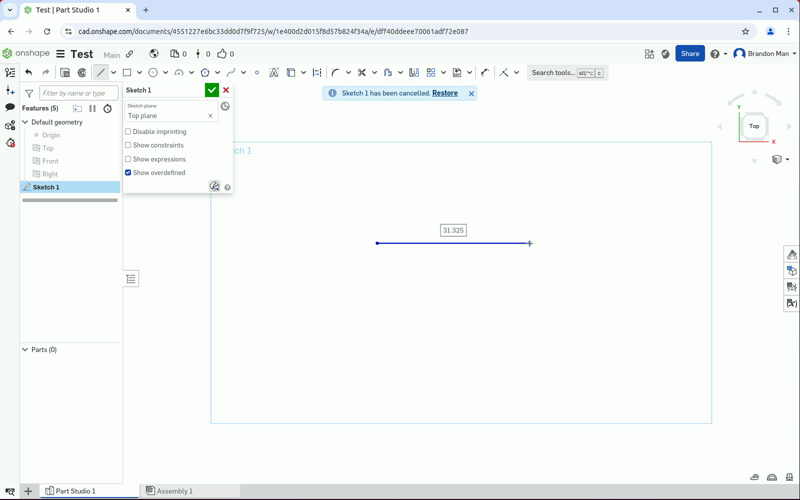
mouse_move(559, 243)
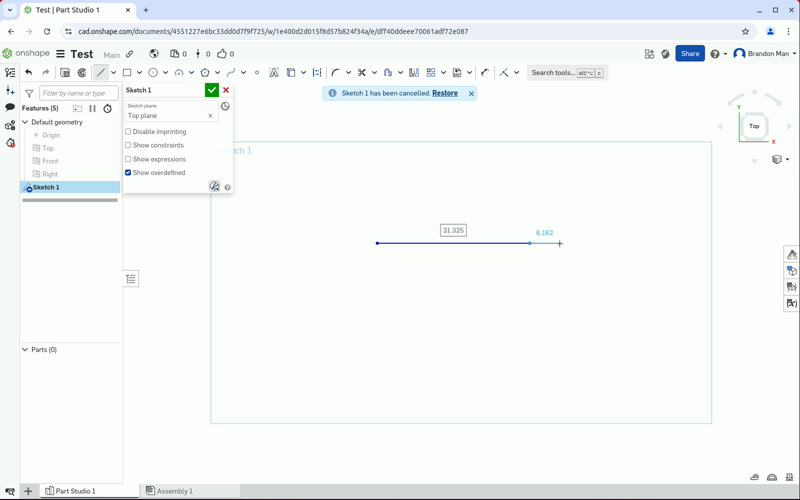
mouse_move(529, 207)
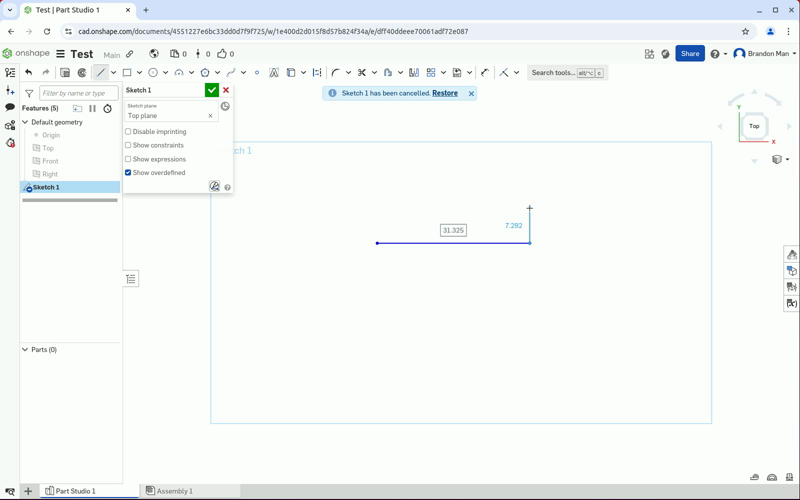
click(529, 207)
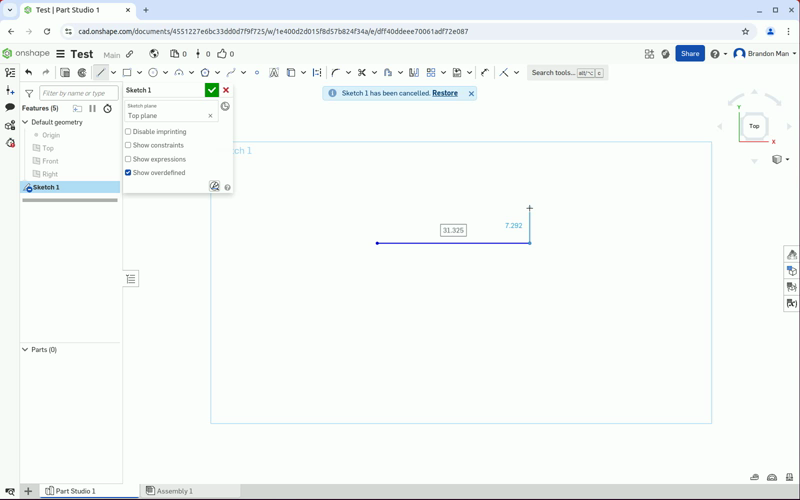
key_up(shift)
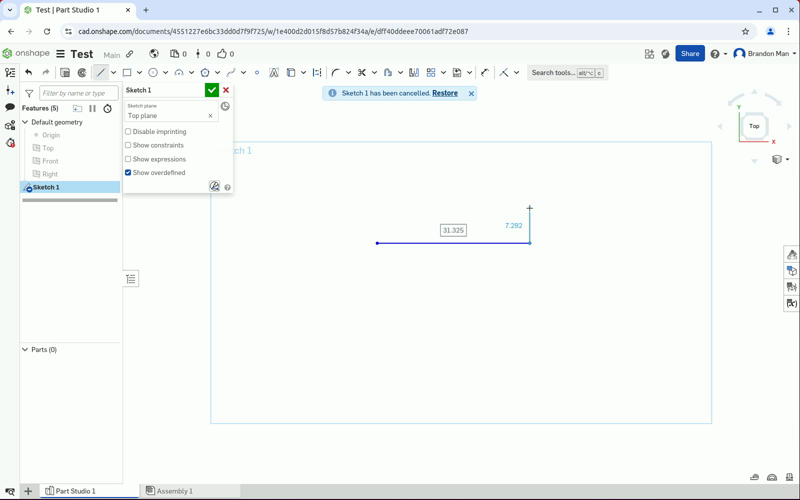
key_down(shift)
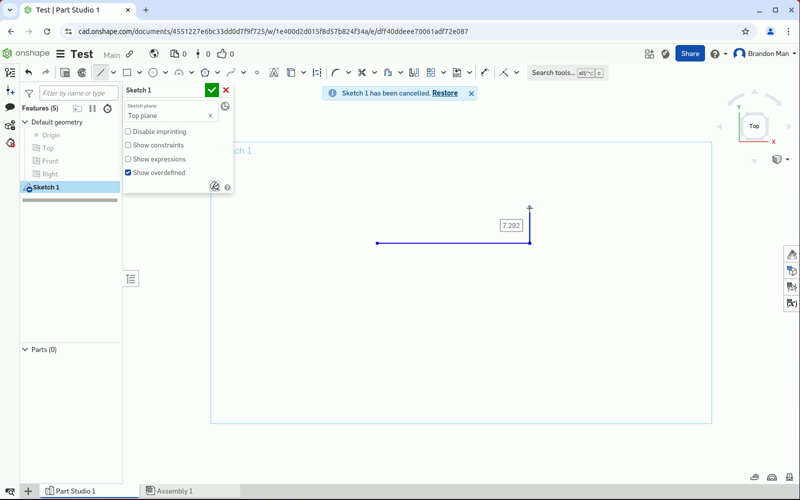
mouse_move(377, 207)
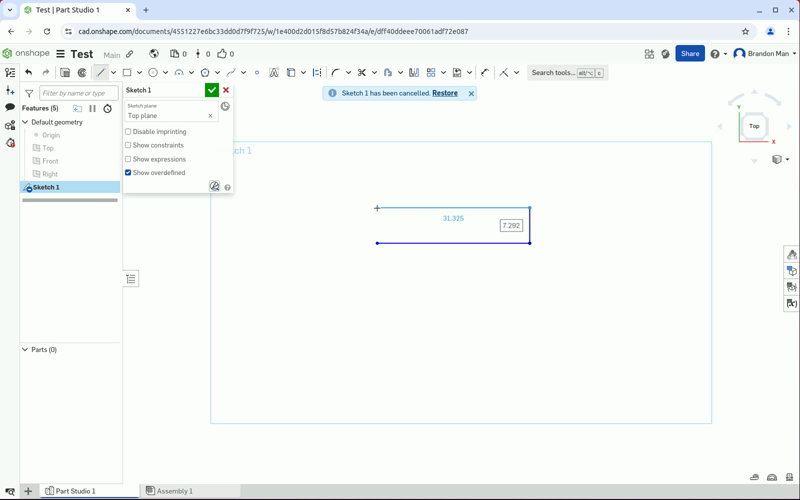
click(377, 207)
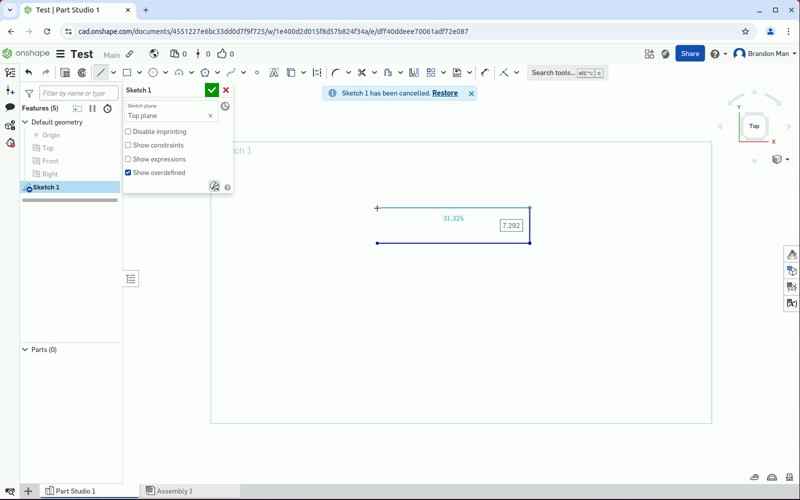
key_up(shift)
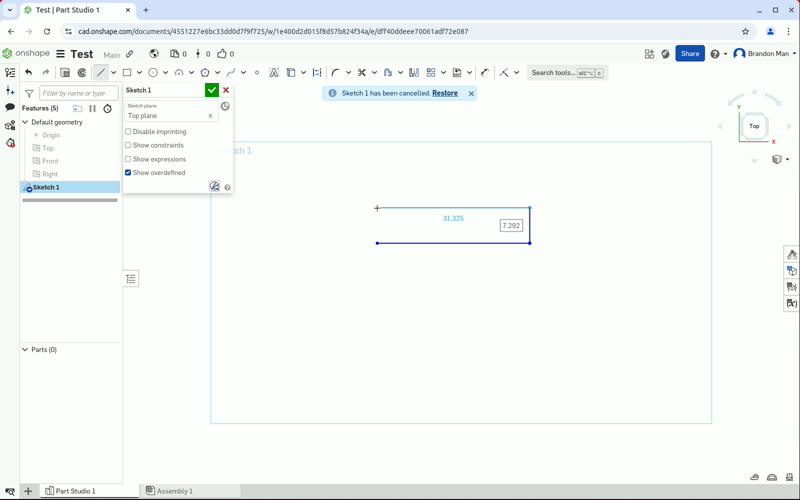
mouse_move(407, 207)
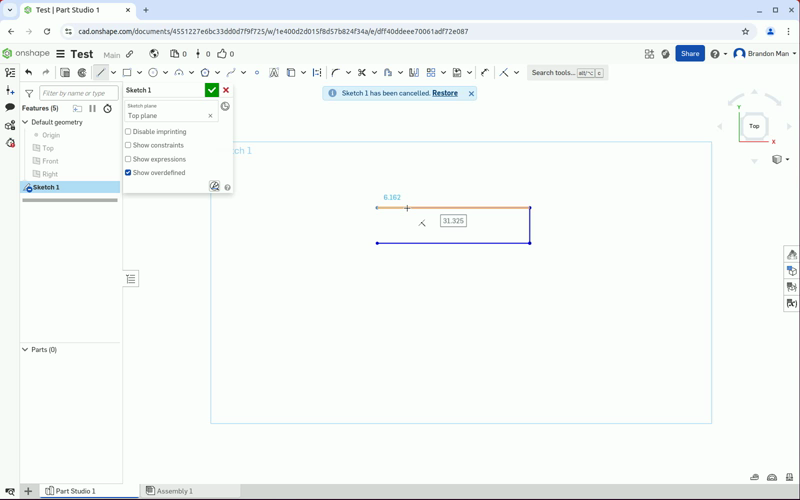
key_down(shift)
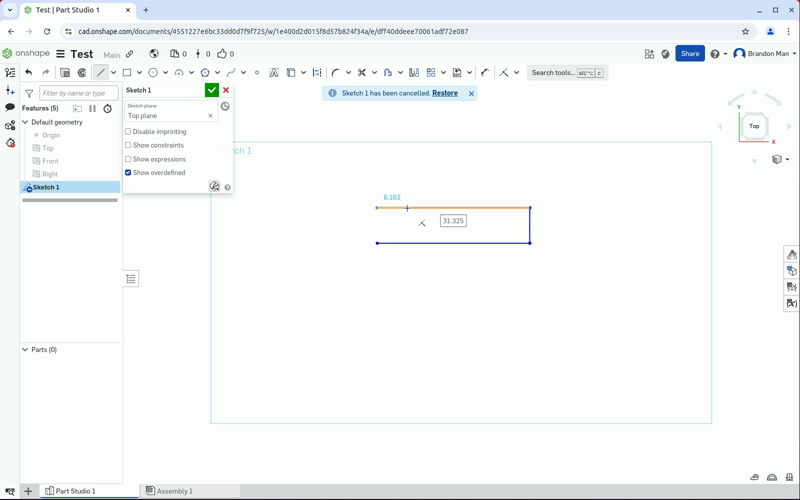
mouse_move(377, 243)
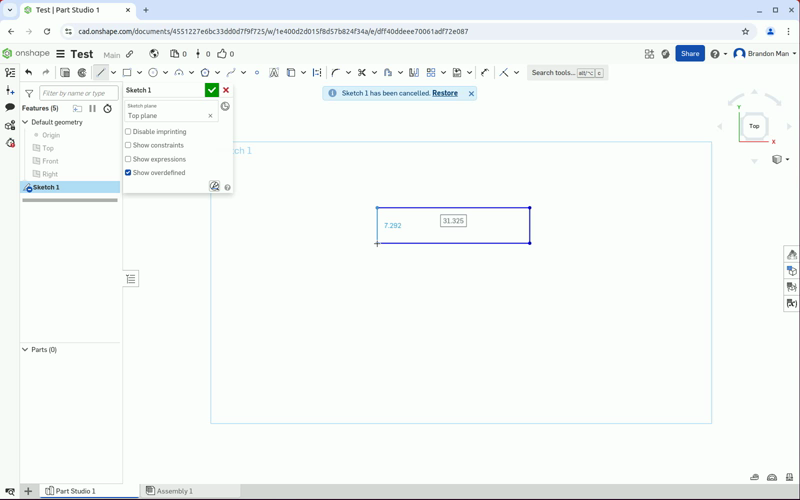
key_up(shift)
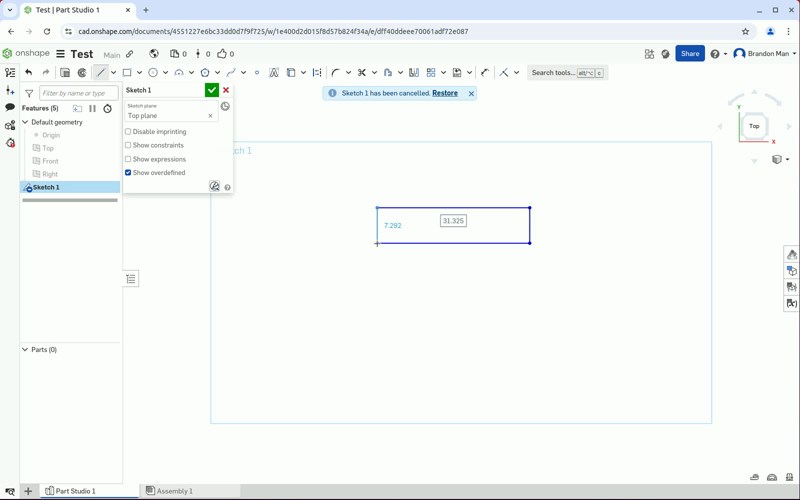
click(377, 243)
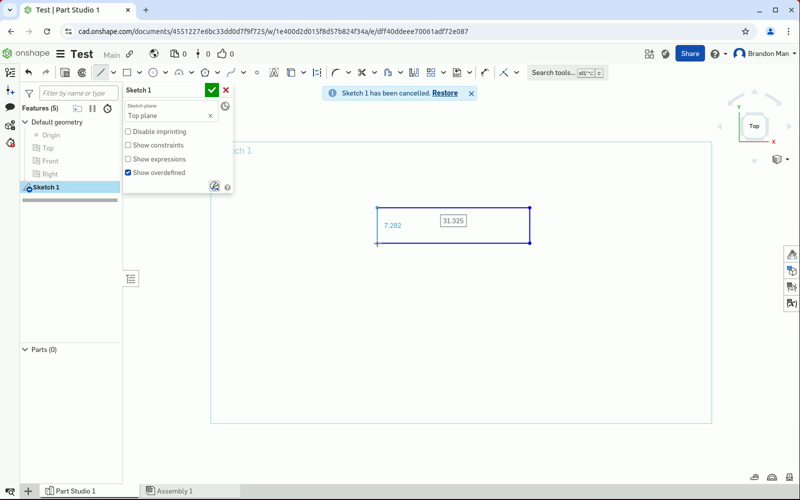
key(esc)
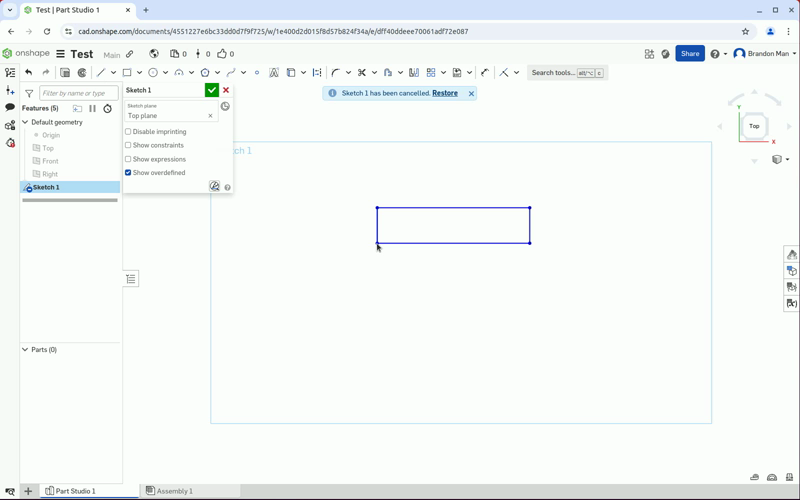
mouse_move(403, 226)
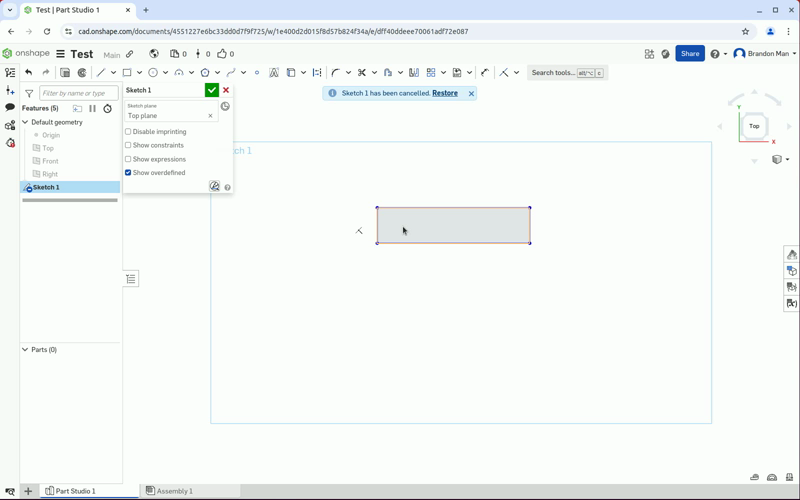
click(403, 226)
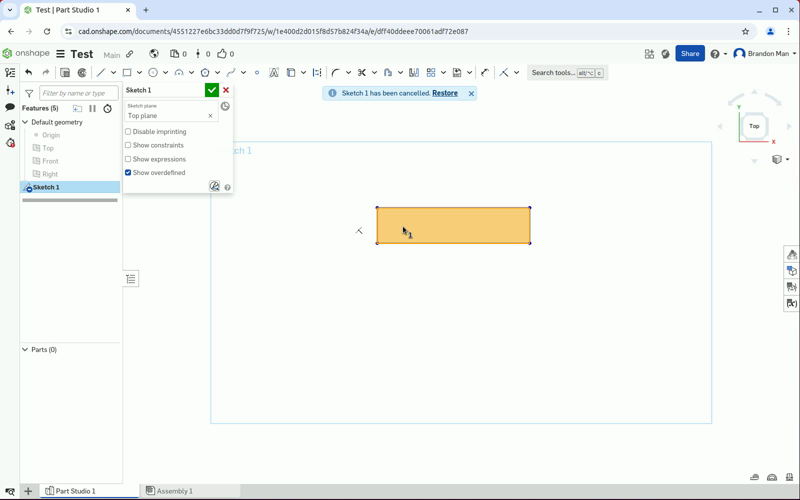
mouse_move(73, 352)
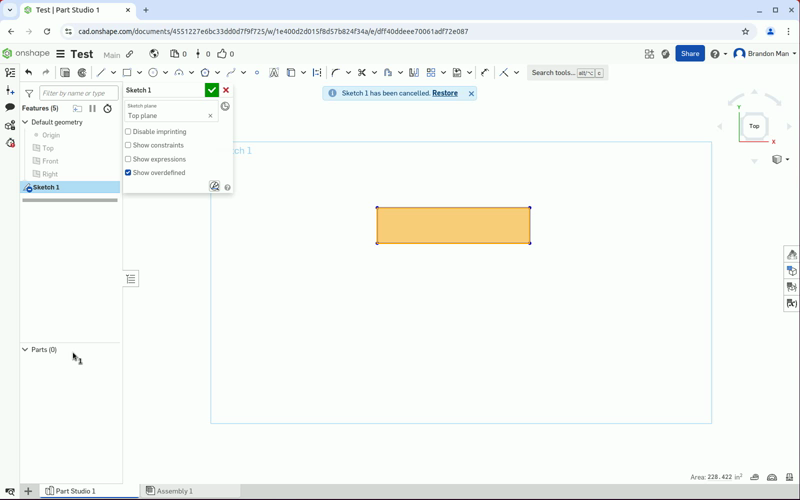
key(shift+y)
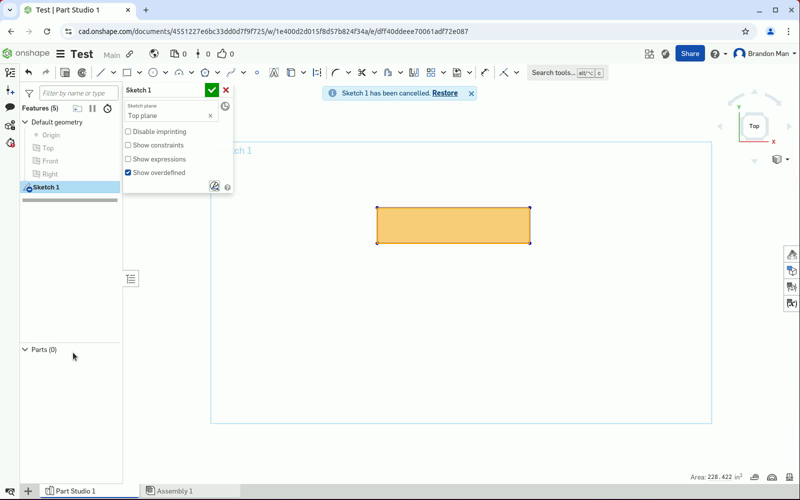
key(shift+e)
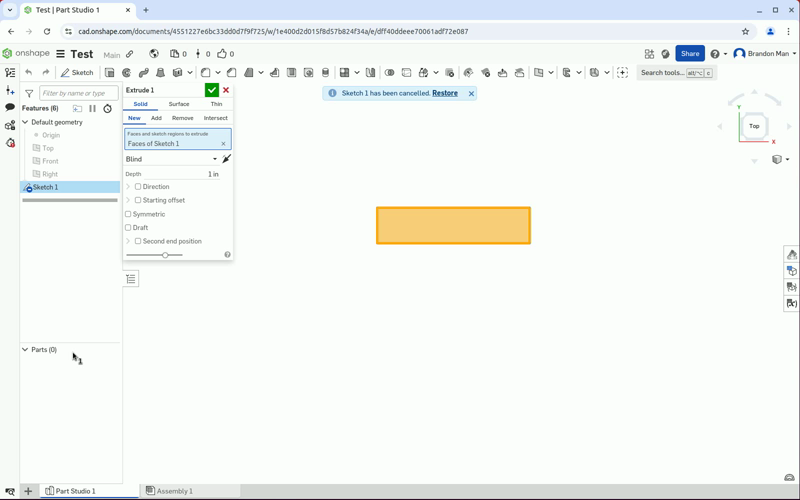
mouse_move(143, 106)
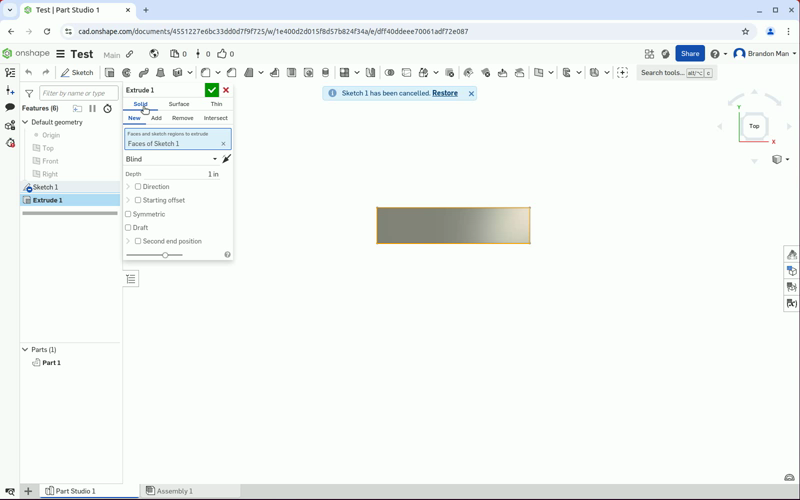
click(143, 106)
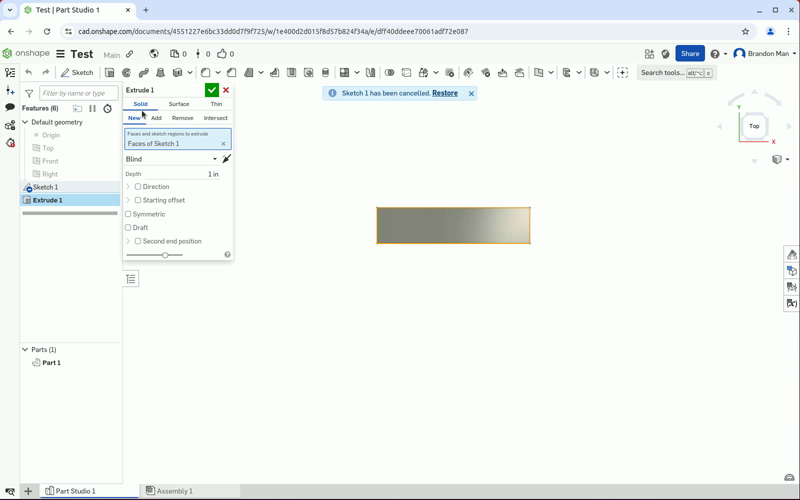
mouse_move(137, 120)
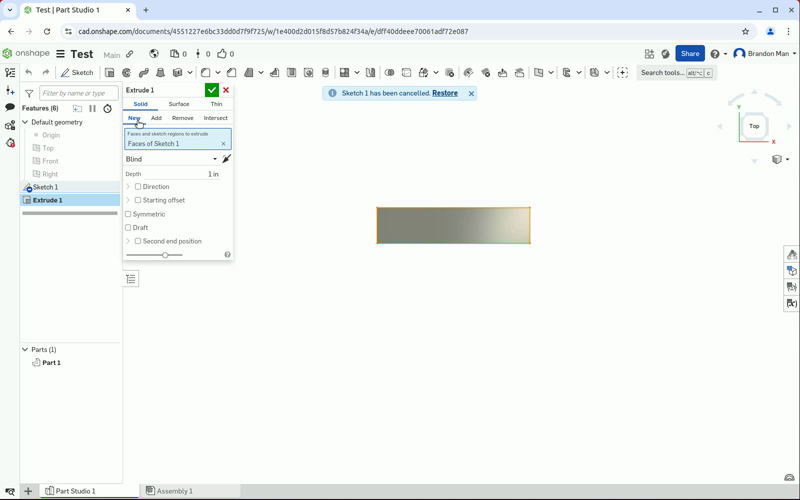
click(137, 120)
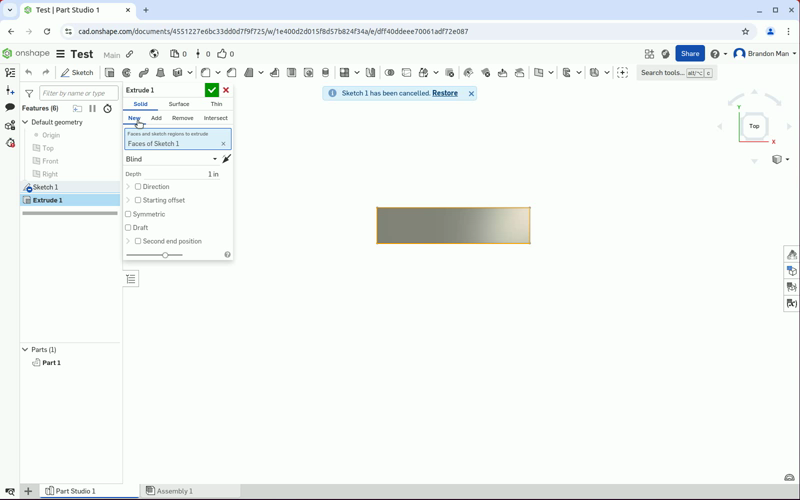
key(tab, 4)
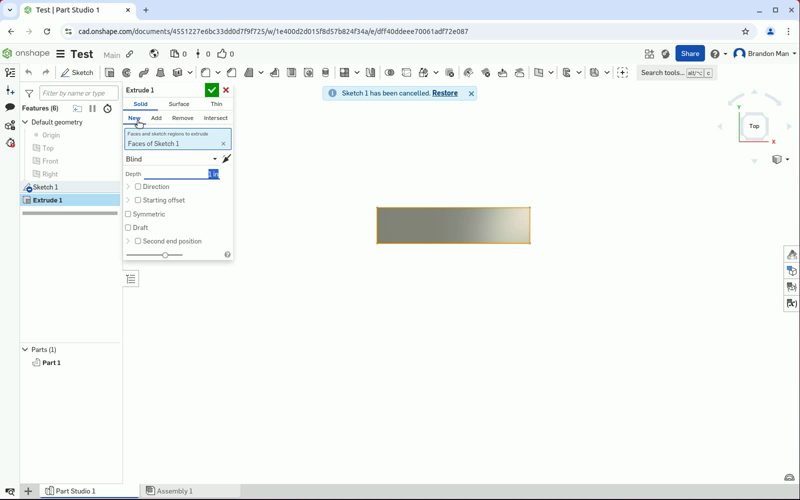
text(10.351)
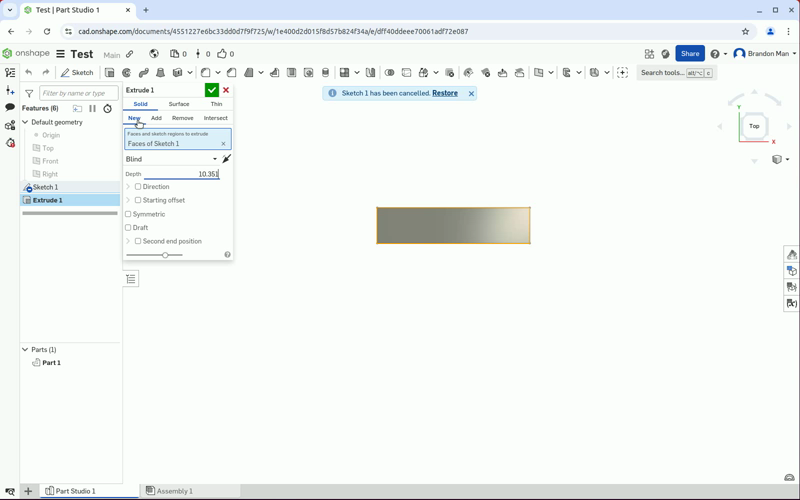
key(enter)
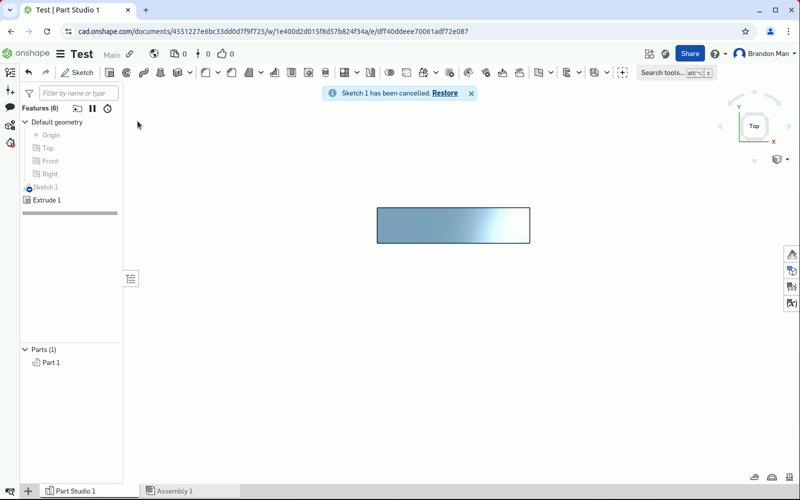
key(shift+h)
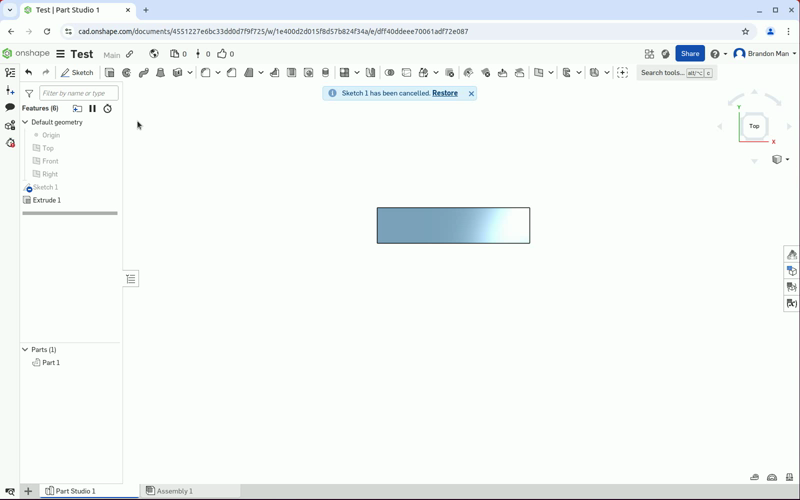
key(shift+h)
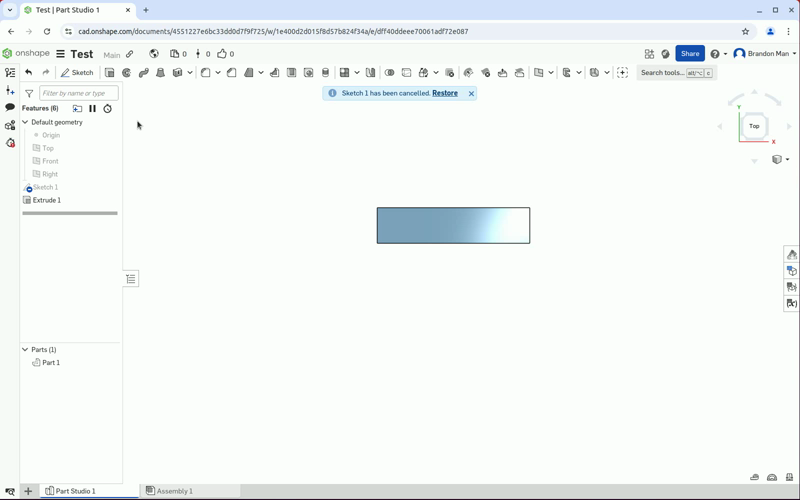
mouse_move(73, 189)
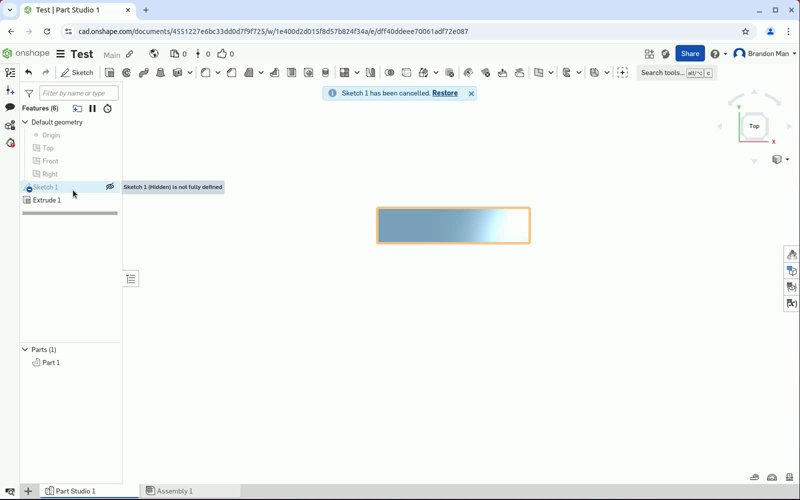
click(73, 189)
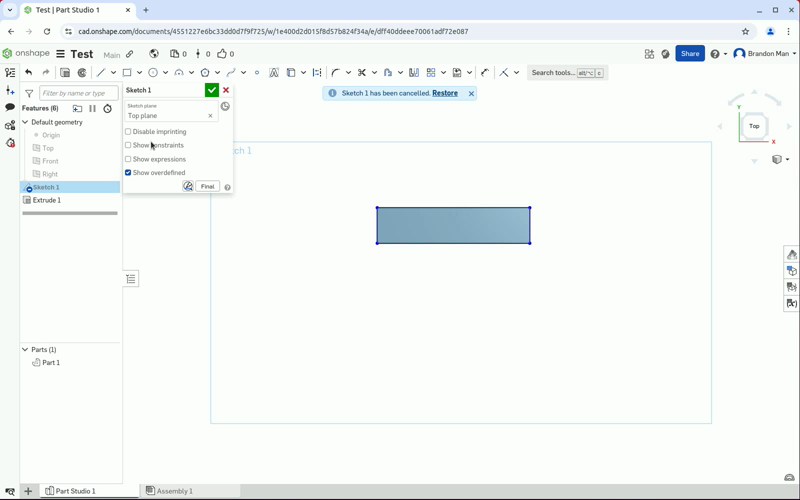
mouse_move(229, 92)
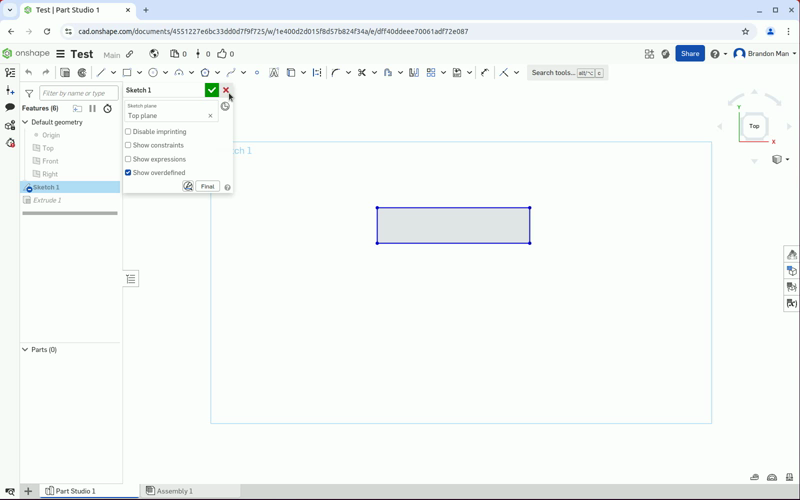
click(229, 92)
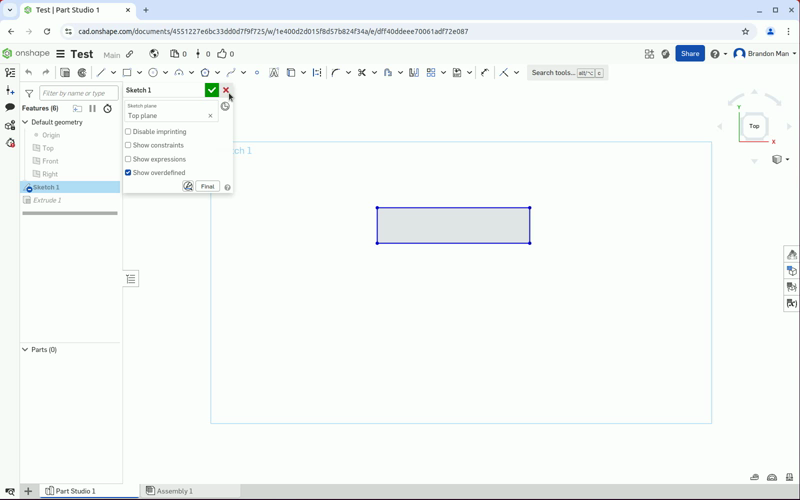
key(shift+s)
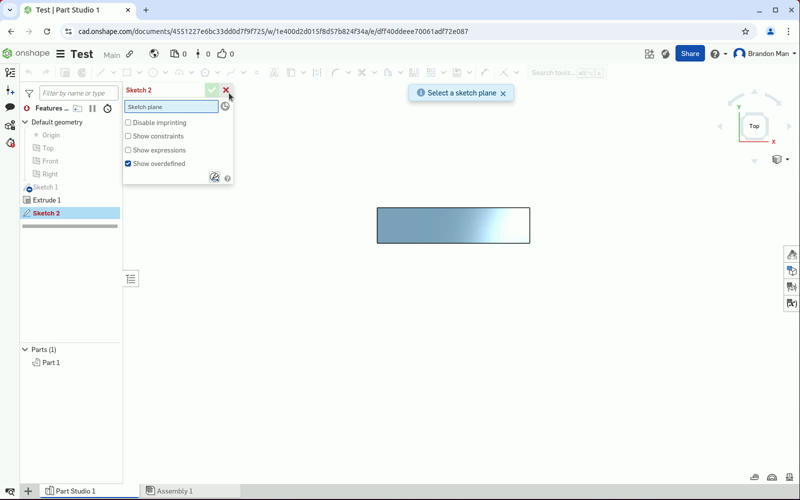
mouse_move(73, 150)
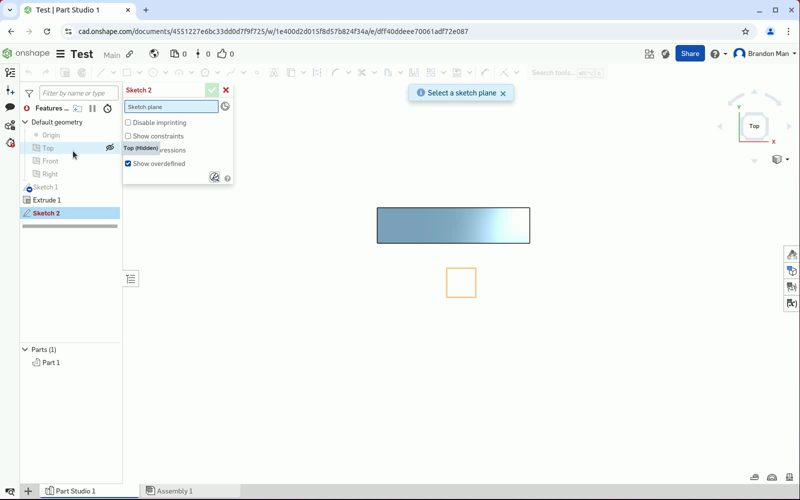
click(73, 150)
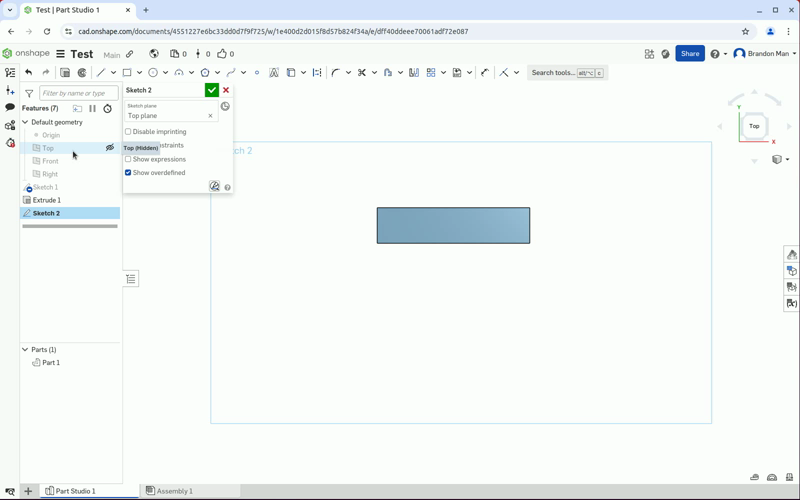
mouse_move(73, 352)
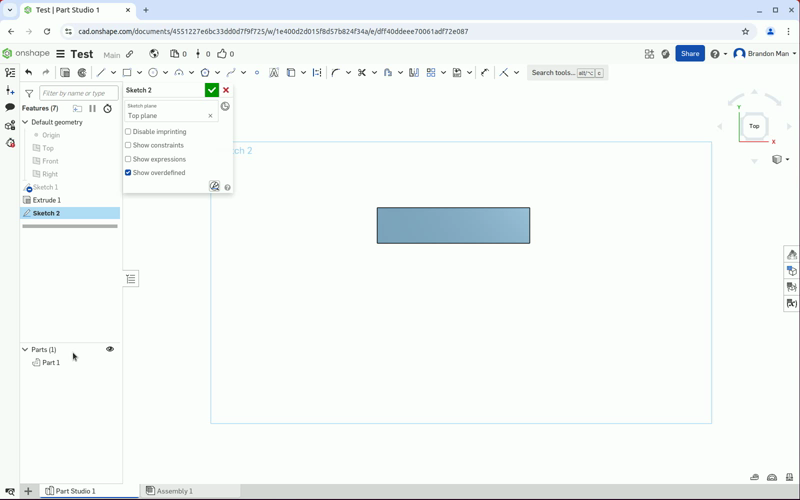
key(y)
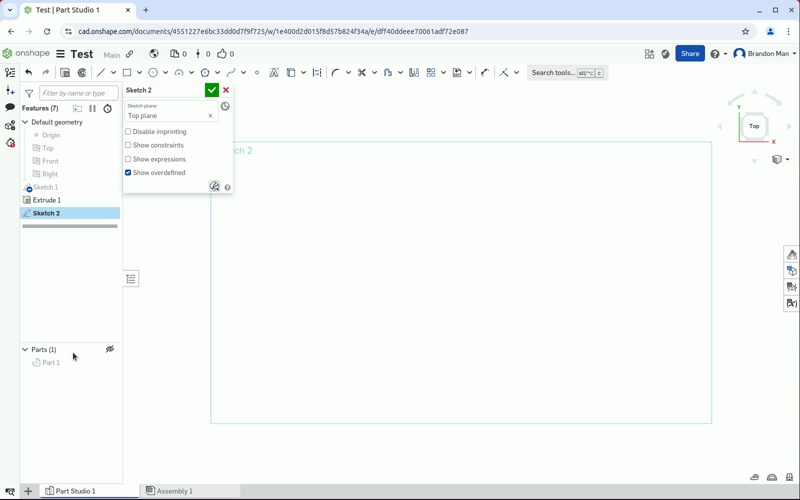
key(l)
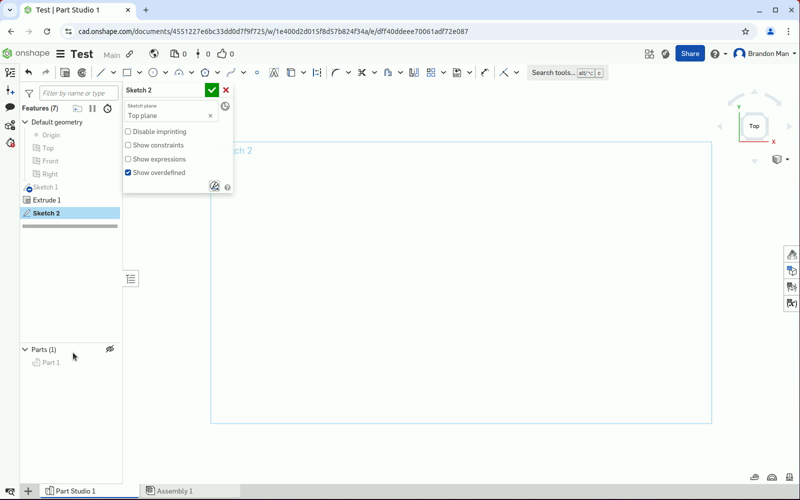
key_down(shift)
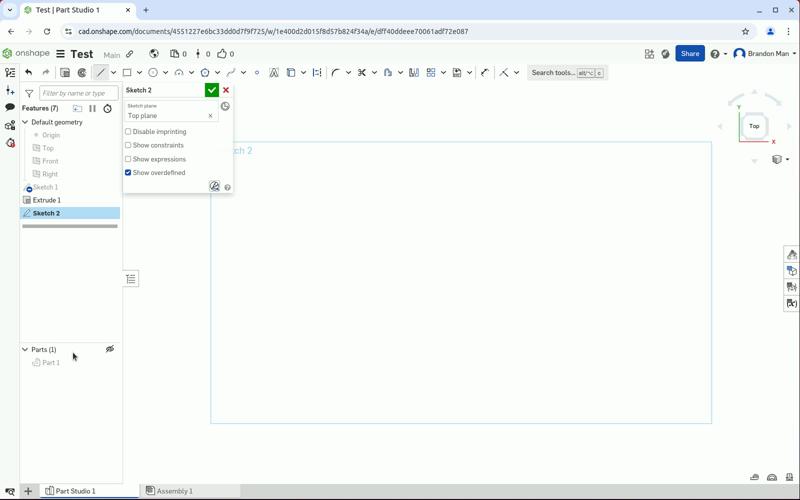
mouse_move(377, 395)
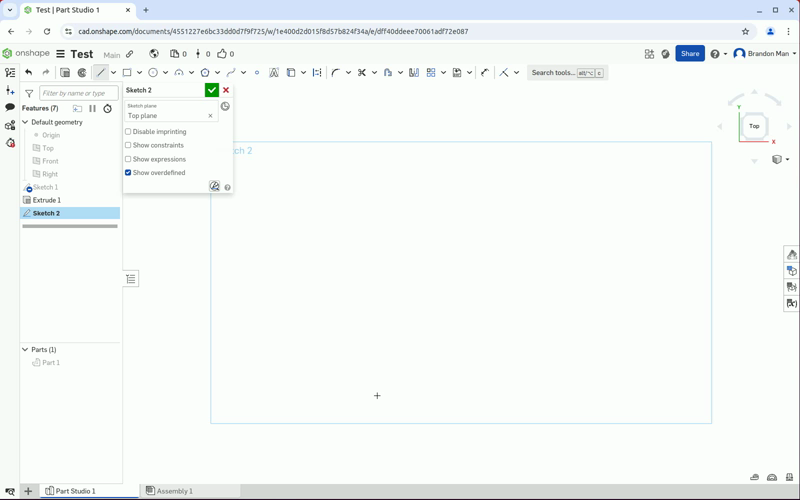
click(377, 395)
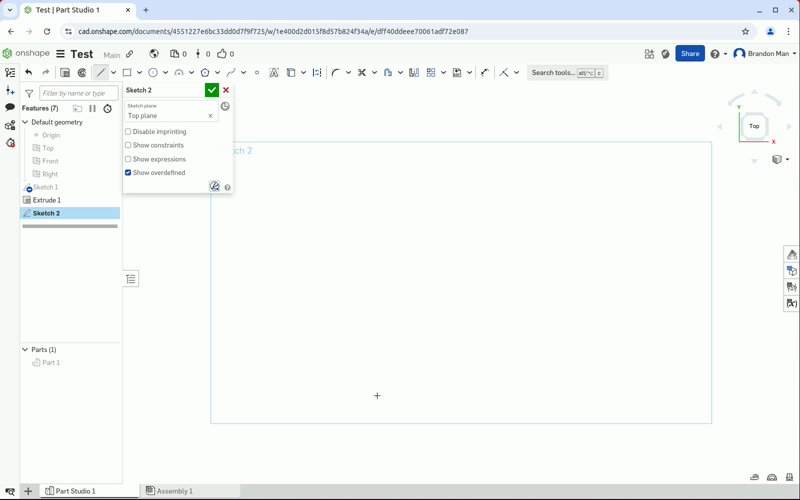
key_up(shift)
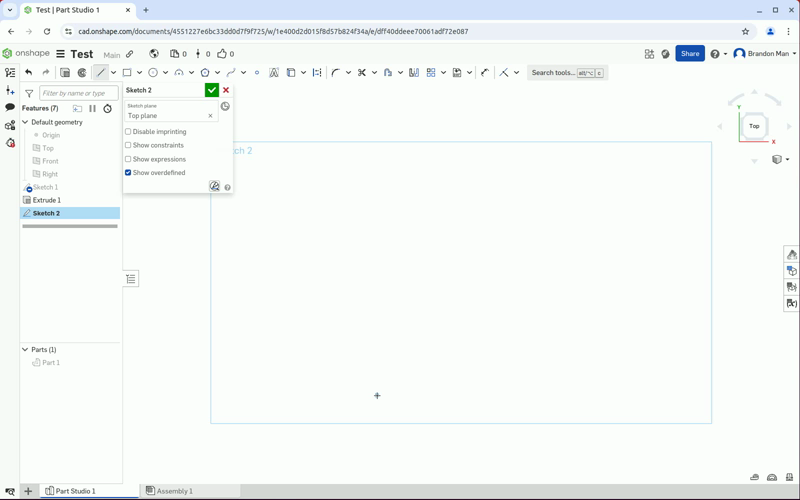
key_down(shift)
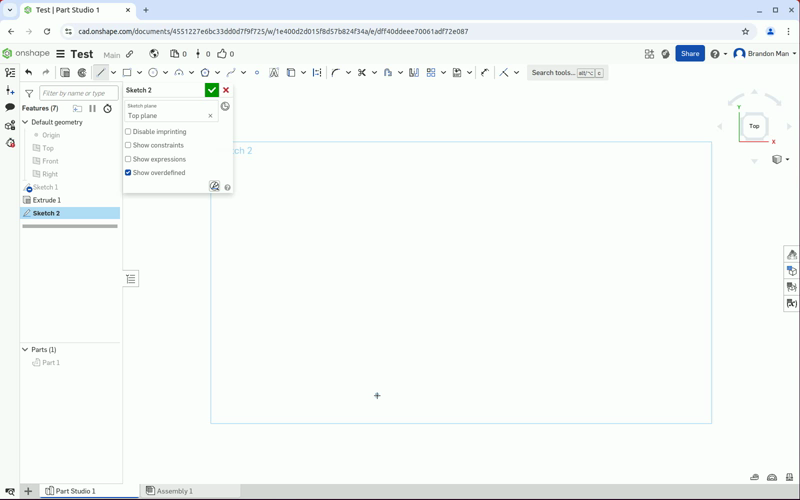
mouse_move(529, 395)
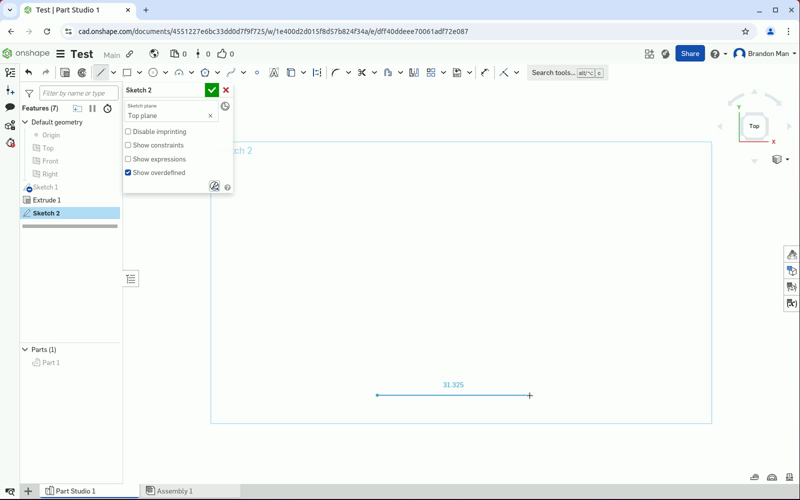
click(529, 395)
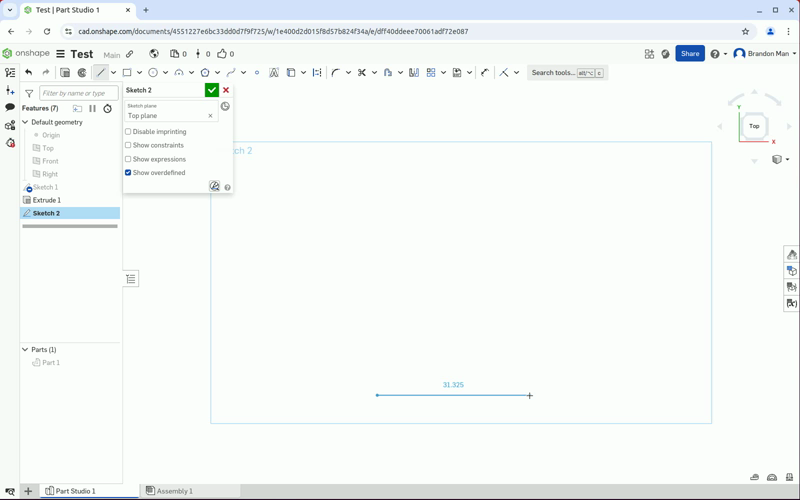
key_up(shift)
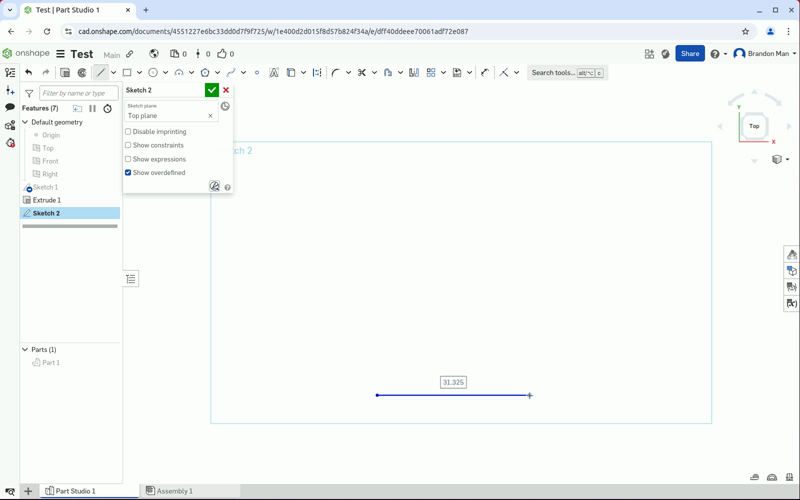
key_down(shift)
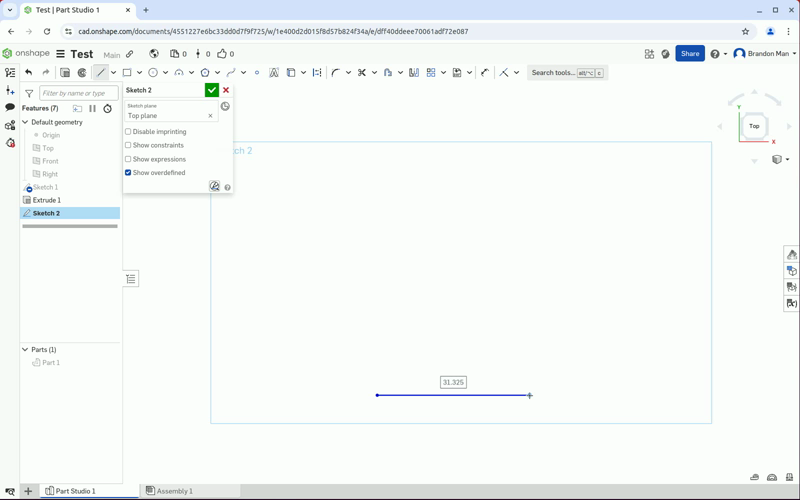
mouse_move(529, 243)
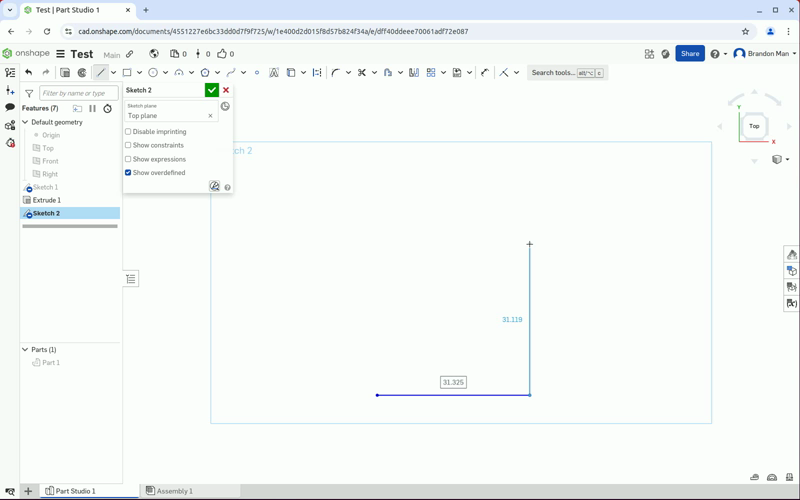
click(529, 243)
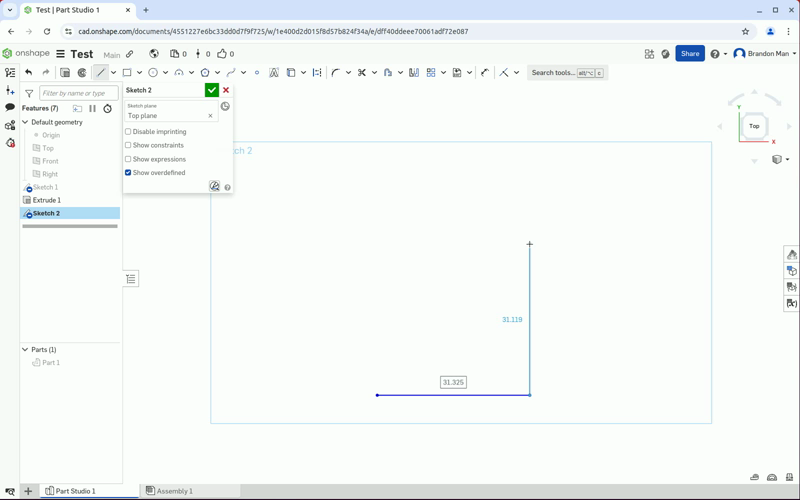
key_up(shift)
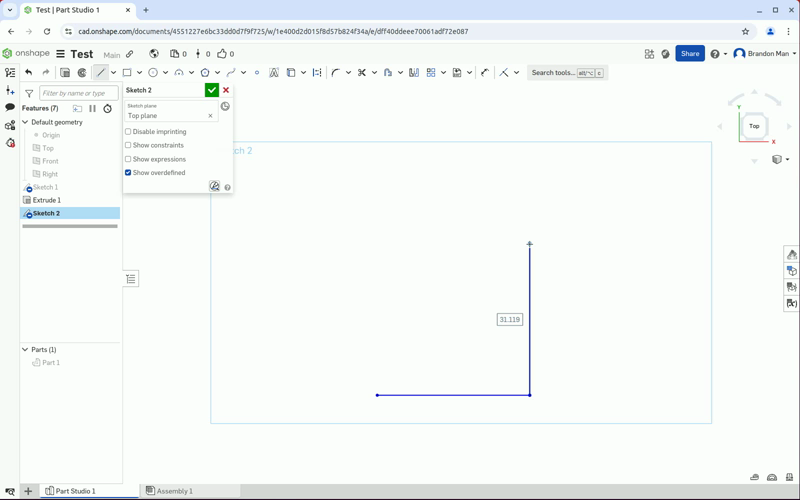
key_down(shift)
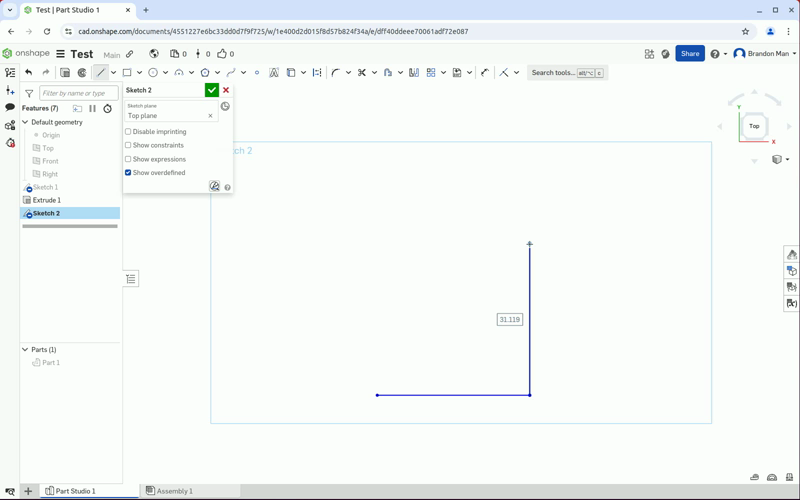
mouse_move(377, 243)
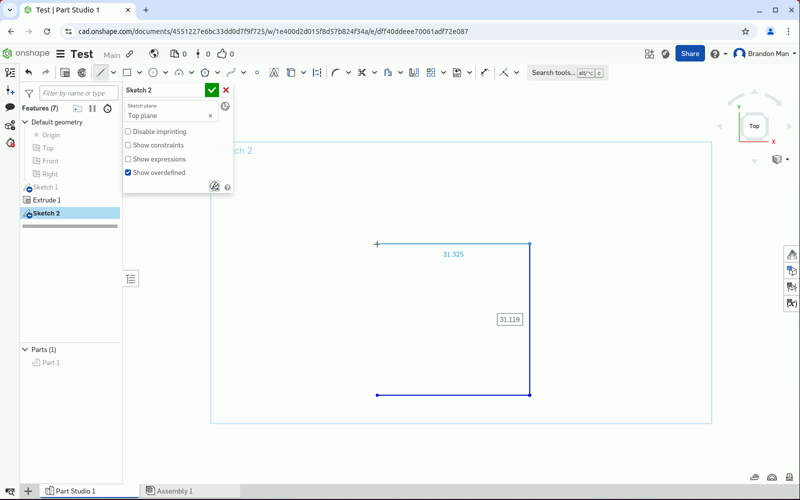
click(377, 243)
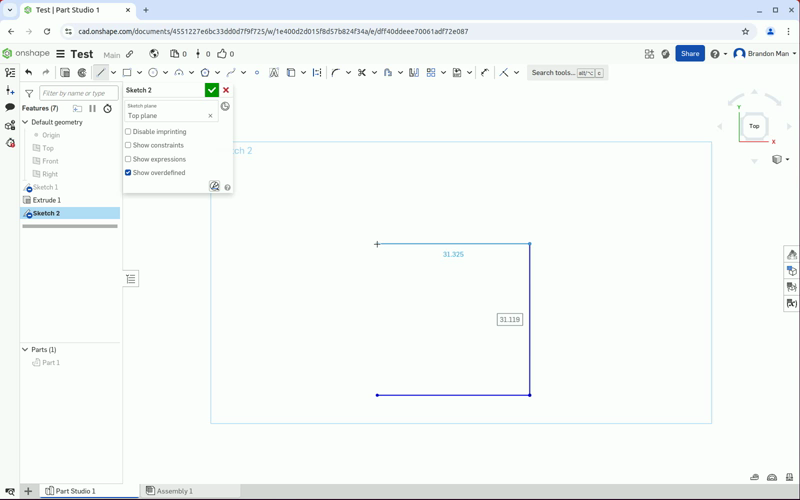
key_up(shift)
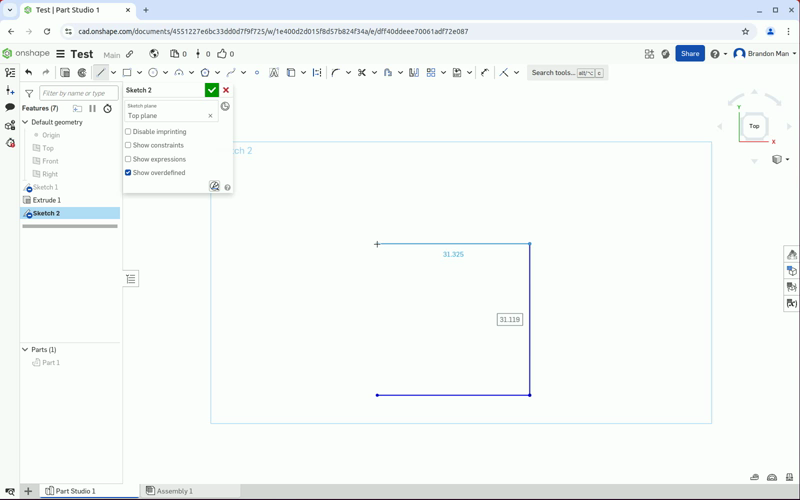
key_down(shift)
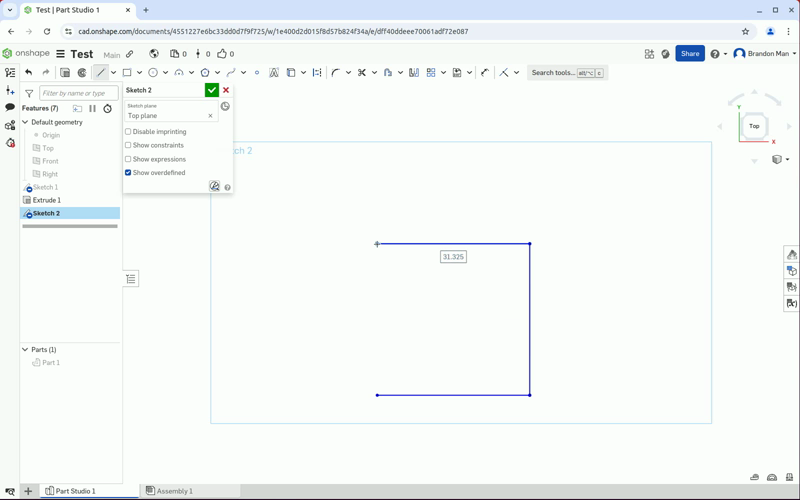
mouse_move(377, 395)
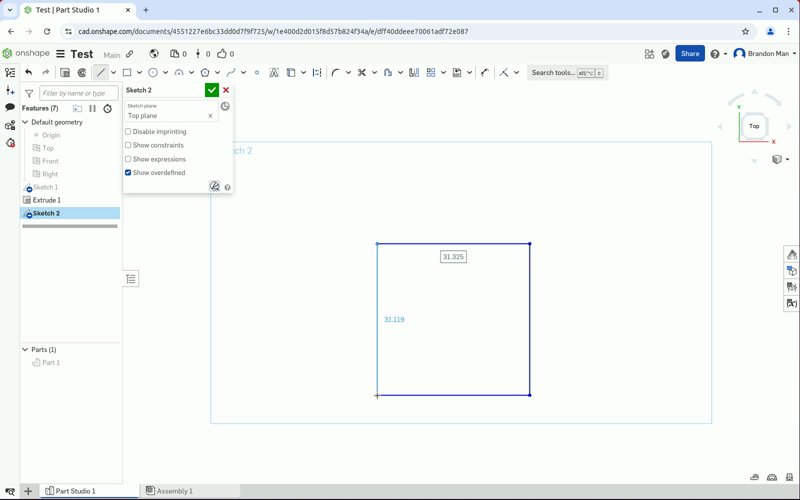
key_up(shift)
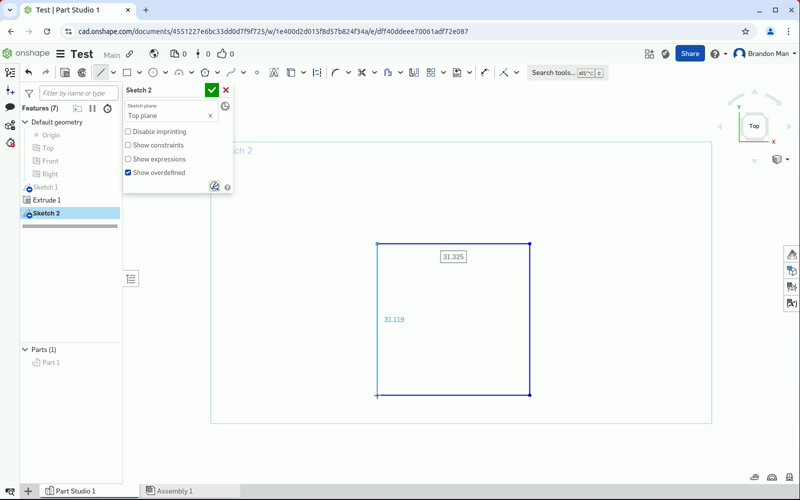
click(377, 395)
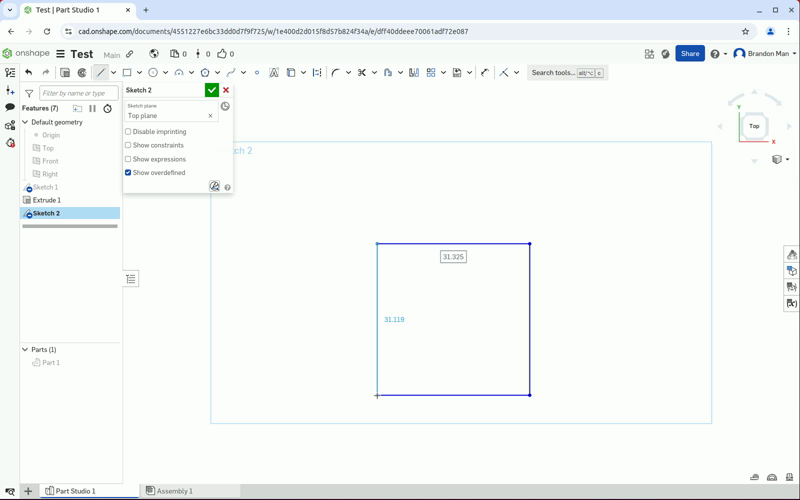
key(esc)
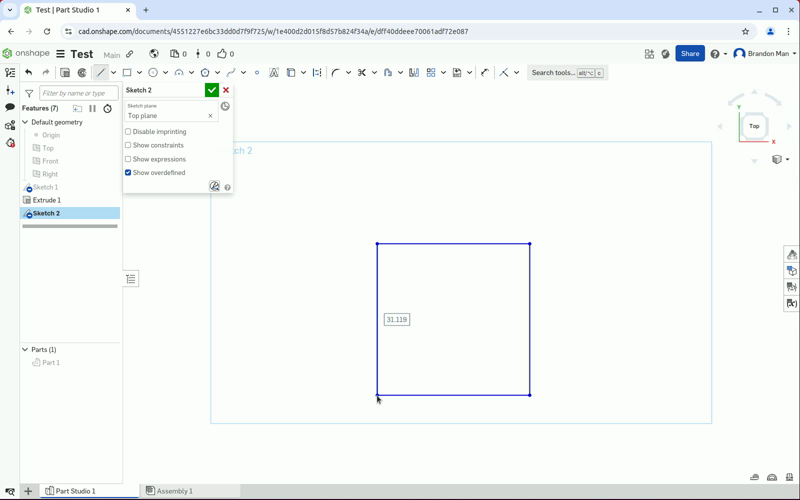
key(c)
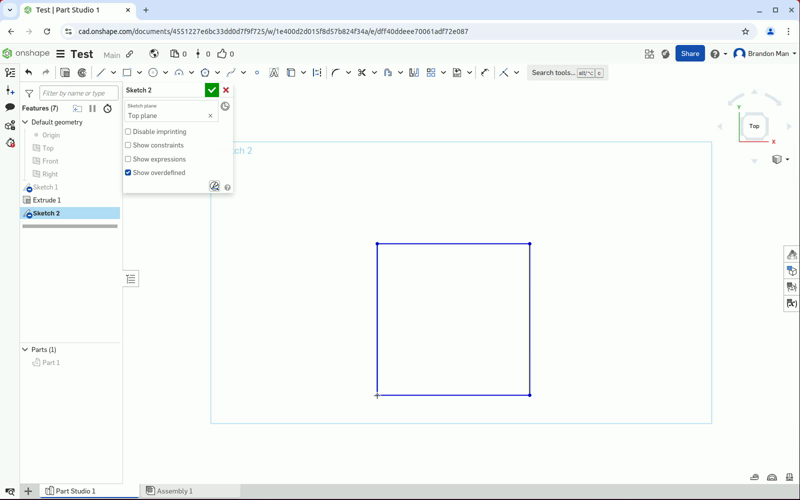
key_down(shift)
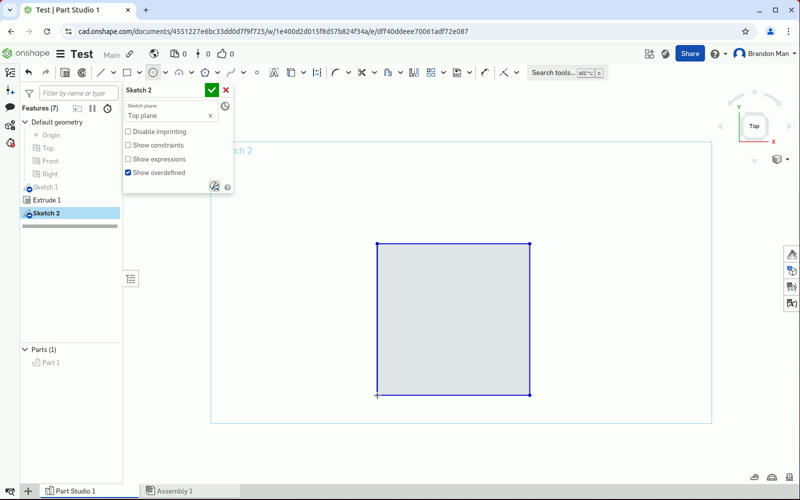
mouse_move(415, 318)
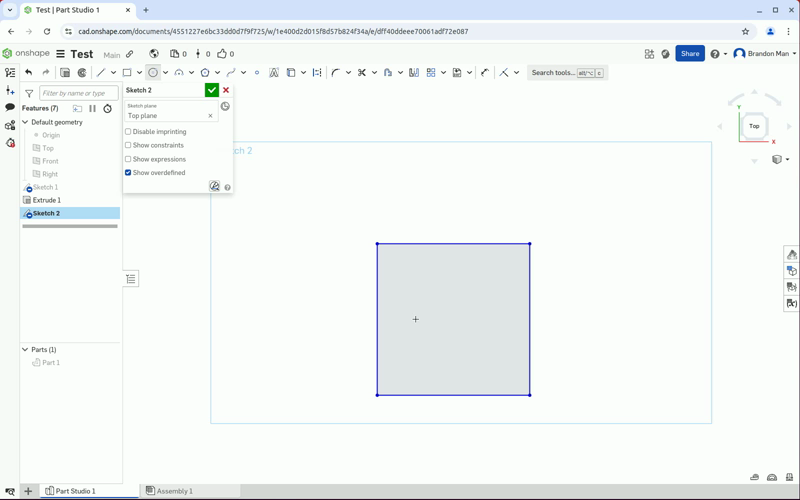
click(415, 318)
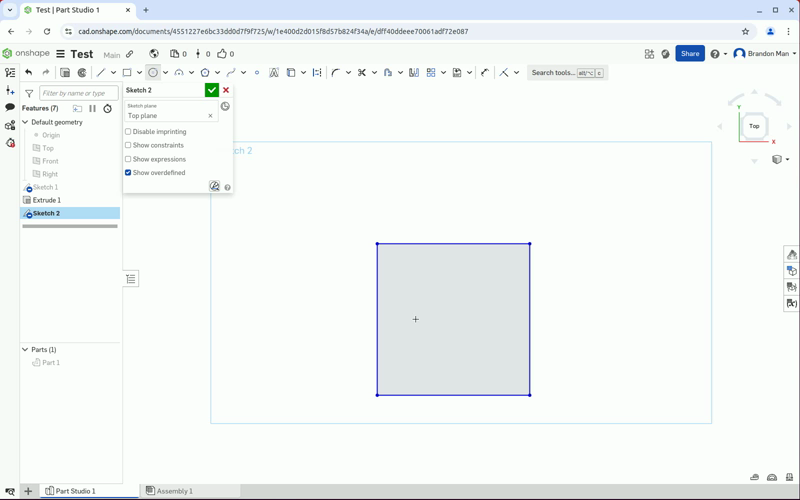
key_up(shift)
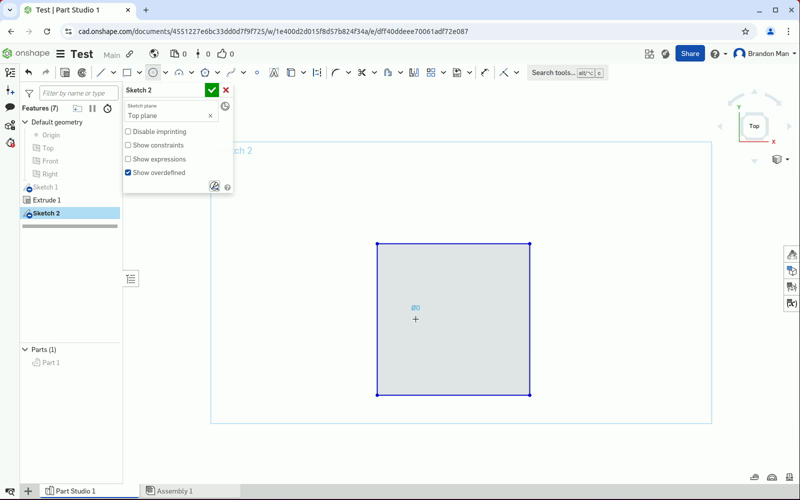
mouse_move(433, 318)
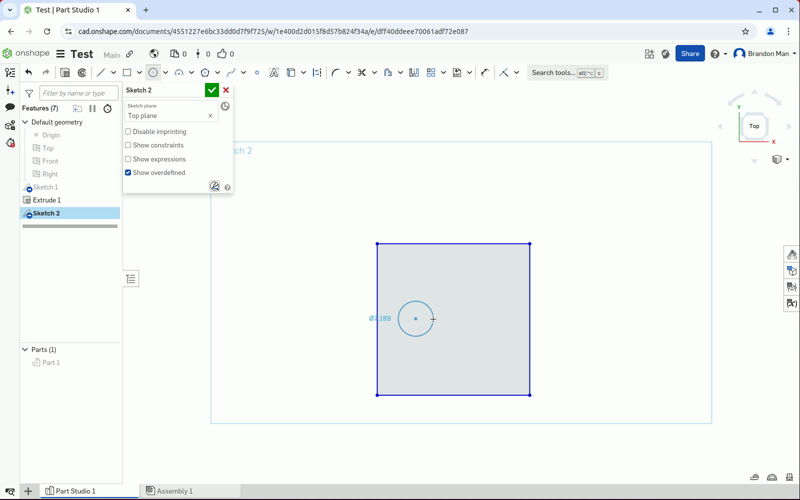
click(433, 318)
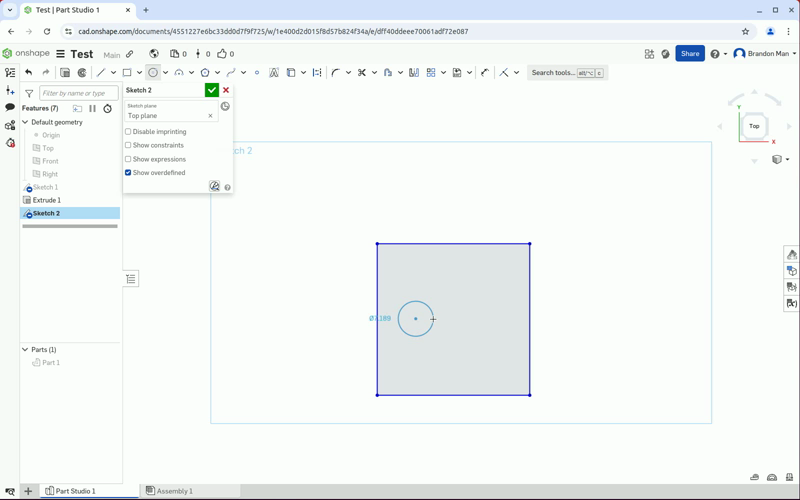
key(esc)
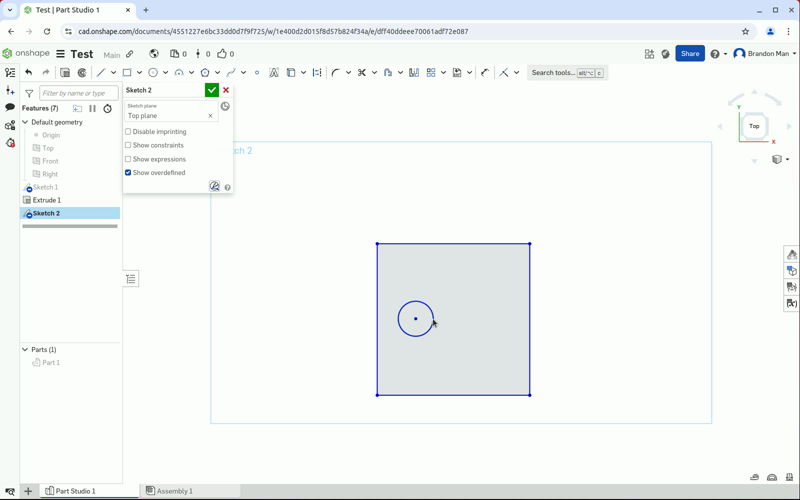
key(c)
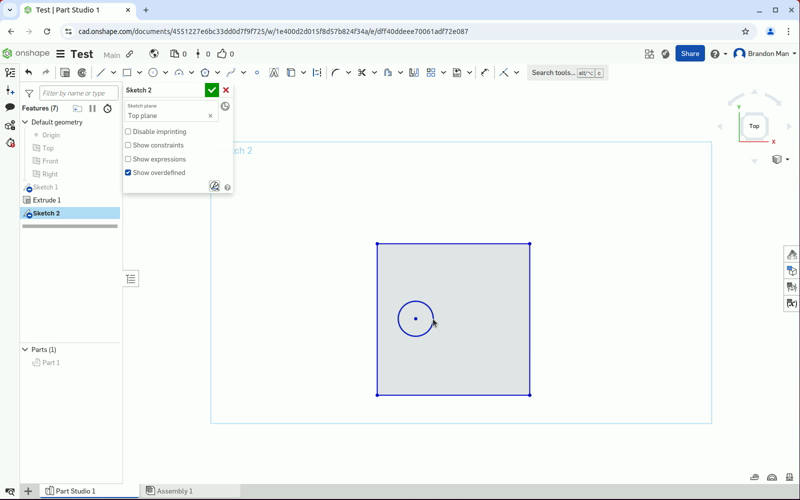
key_down(shift)
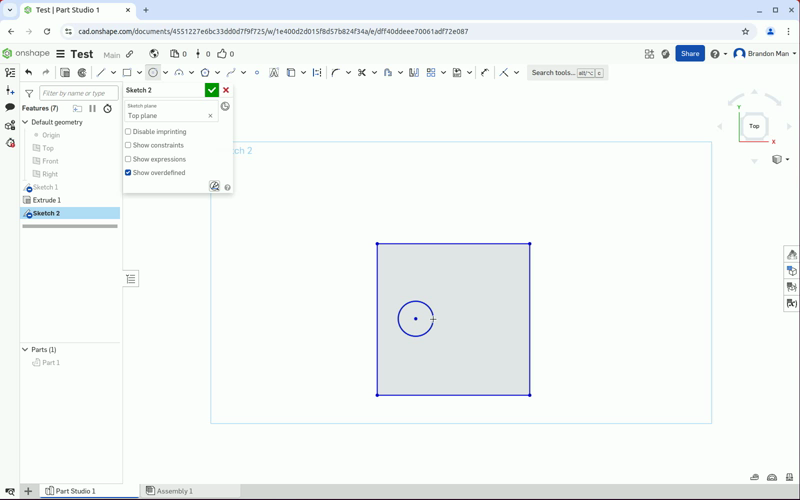
mouse_move(491, 318)
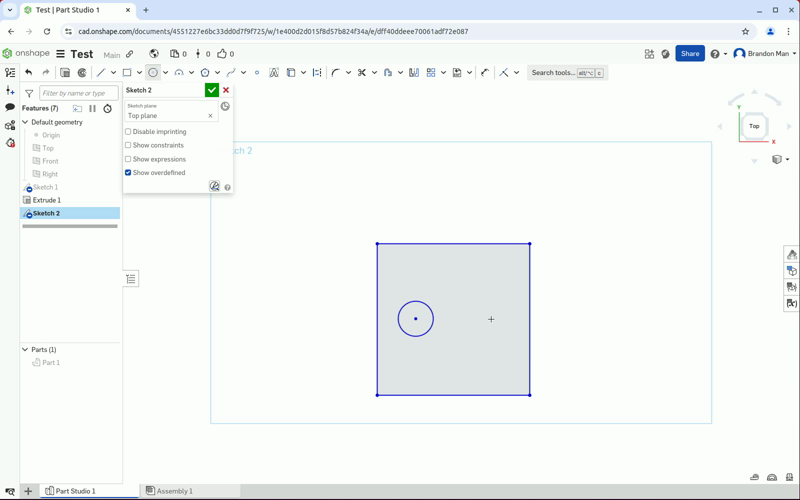
click(491, 318)
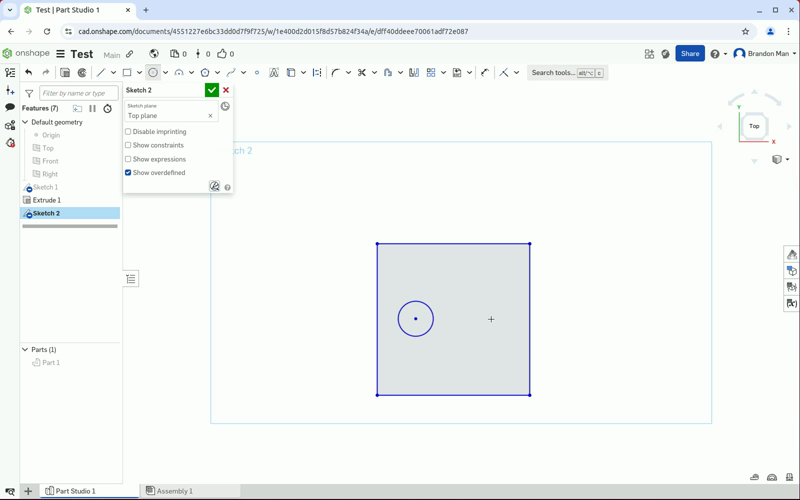
key_up(shift)
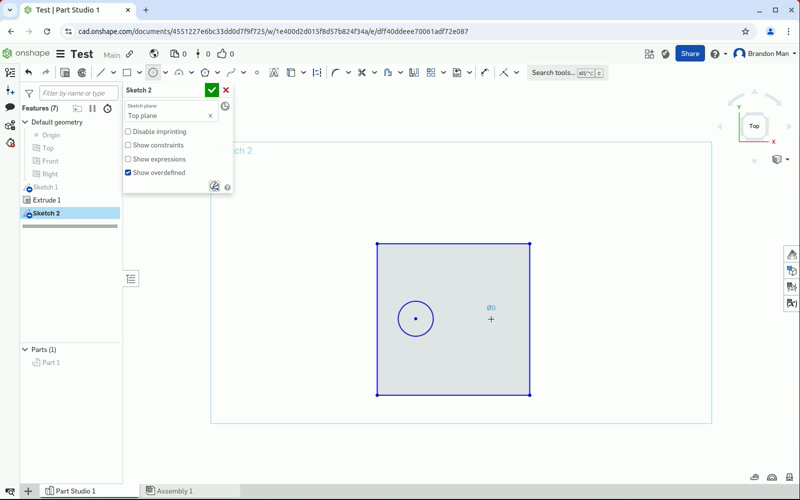
mouse_move(508, 318)
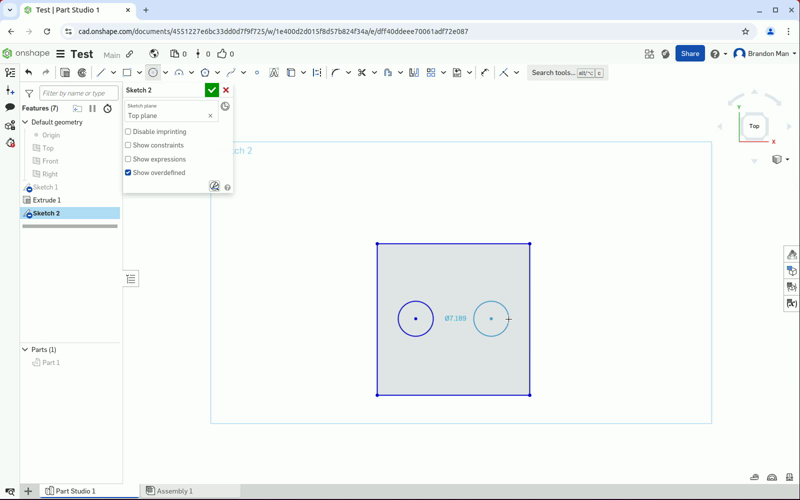
click(508, 318)
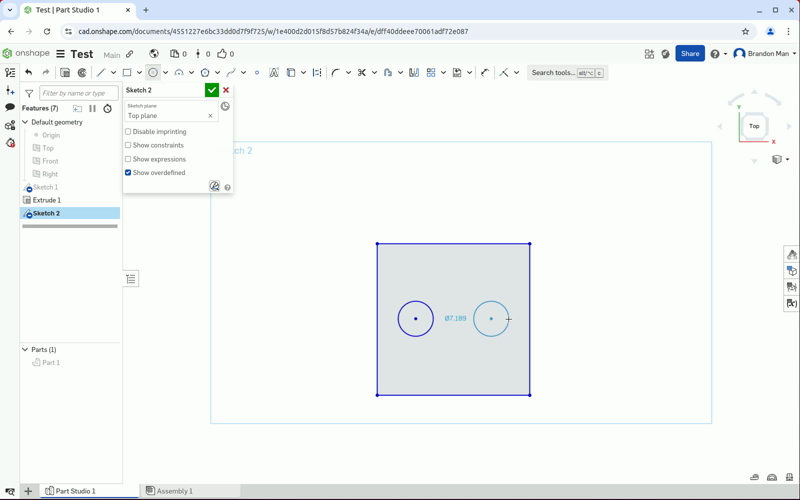
key(esc)
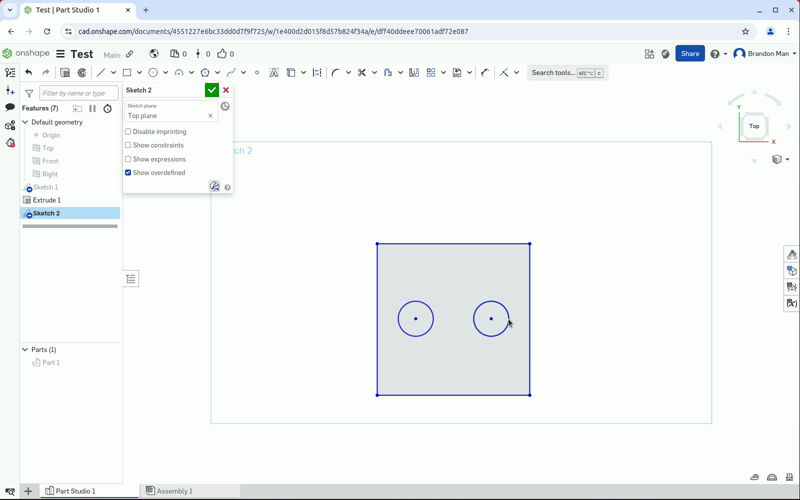
mouse_move(453, 331)
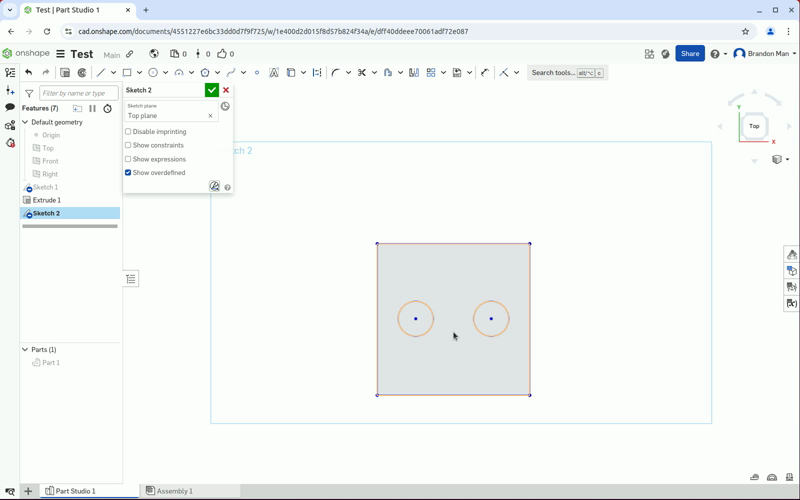
click(453, 331)
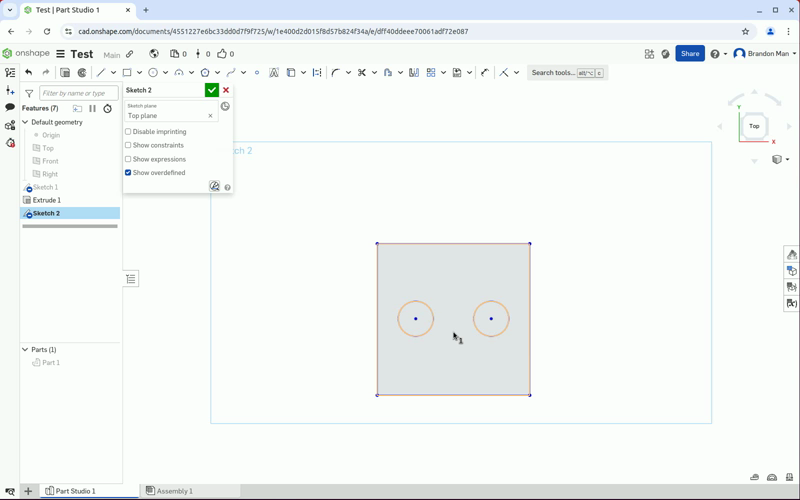
mouse_move(73, 352)
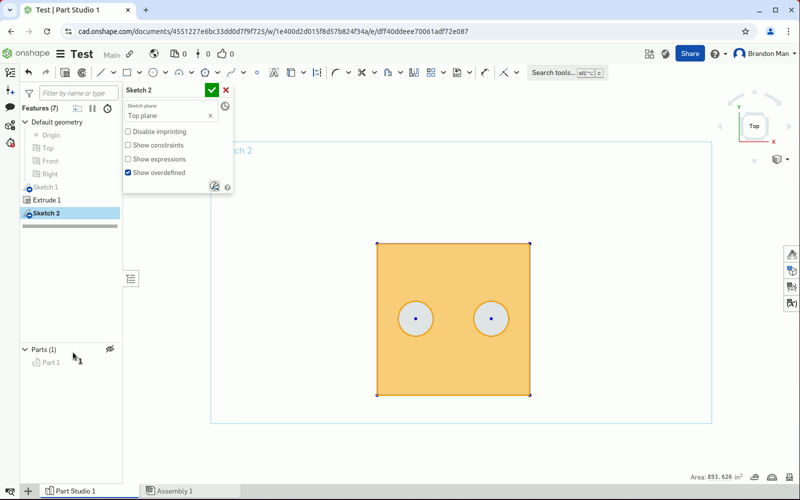
key(shift+y)
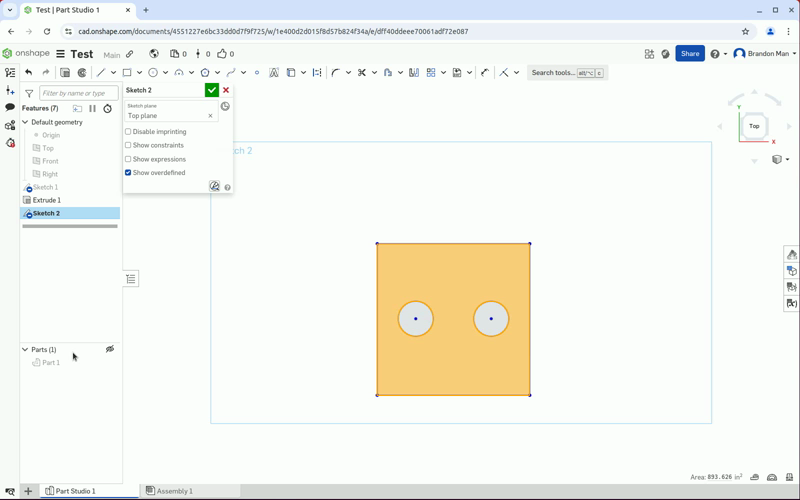
key(shift+e)
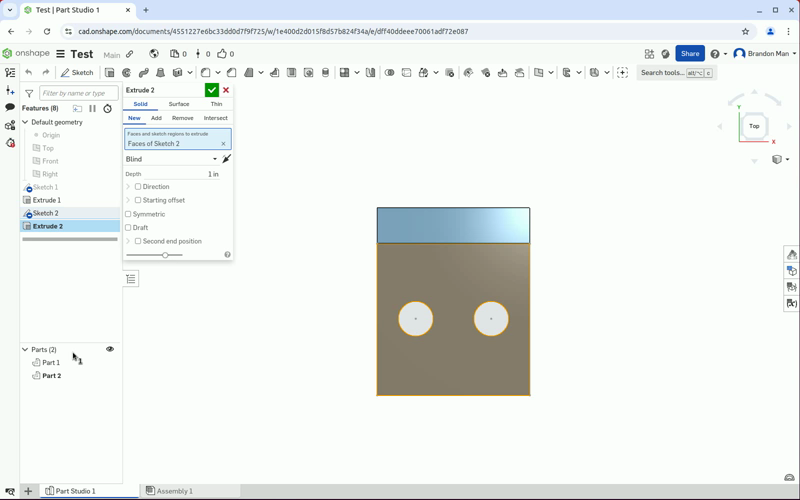
mouse_move(143, 106)
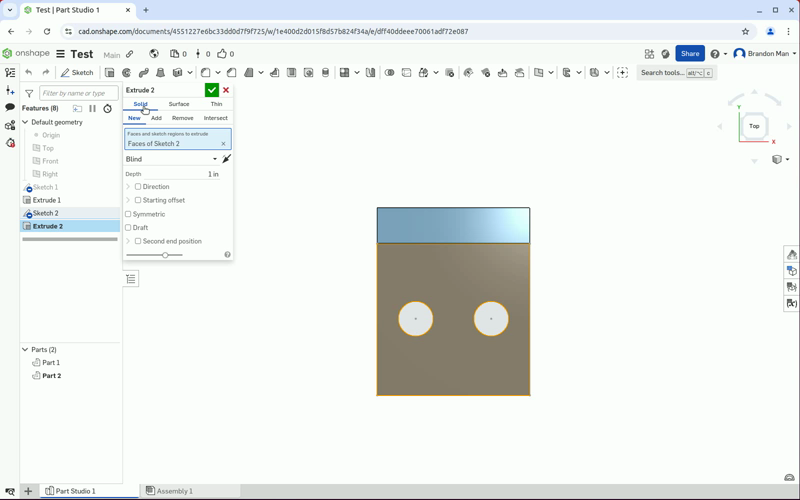
click(143, 106)
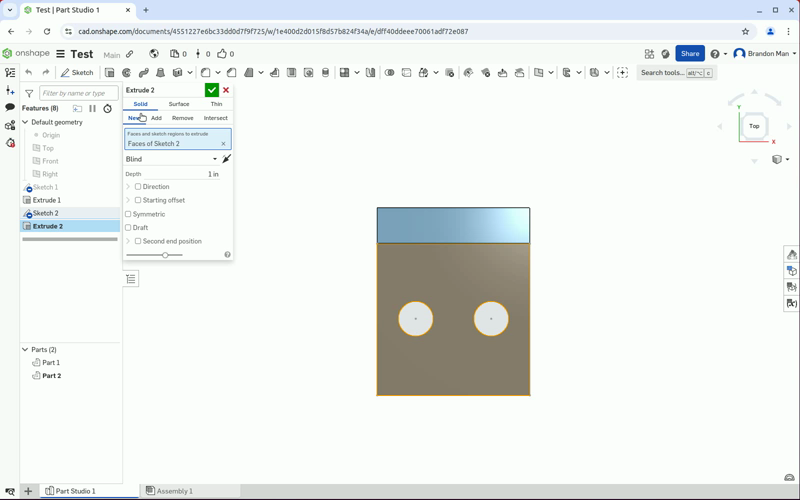
mouse_move(137, 120)
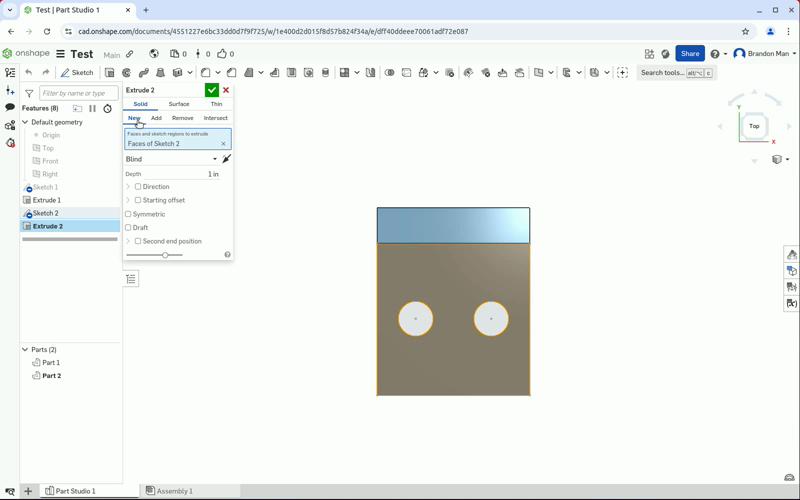
click(137, 120)
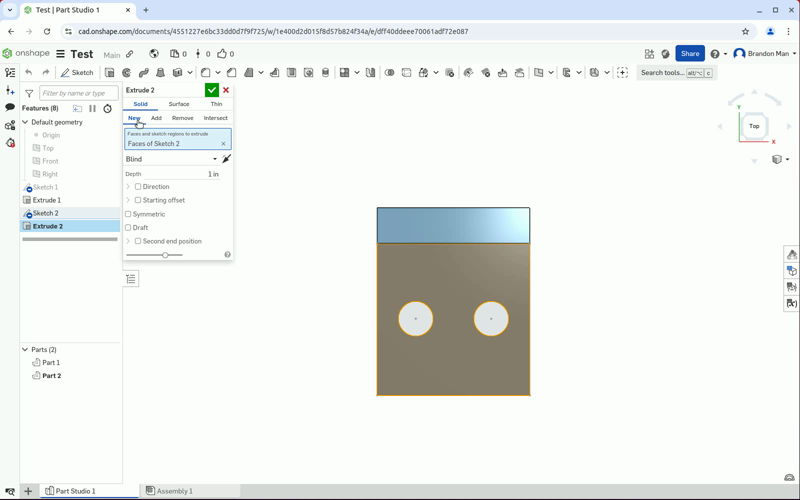
key(tab, 4)
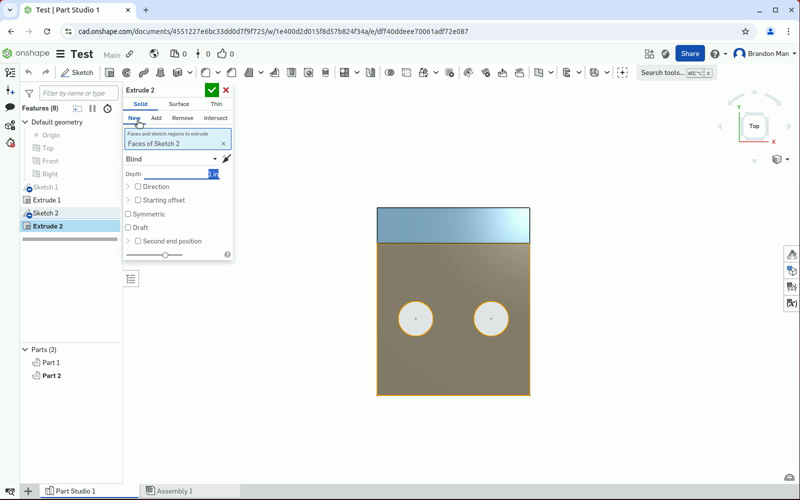
text(10.351)
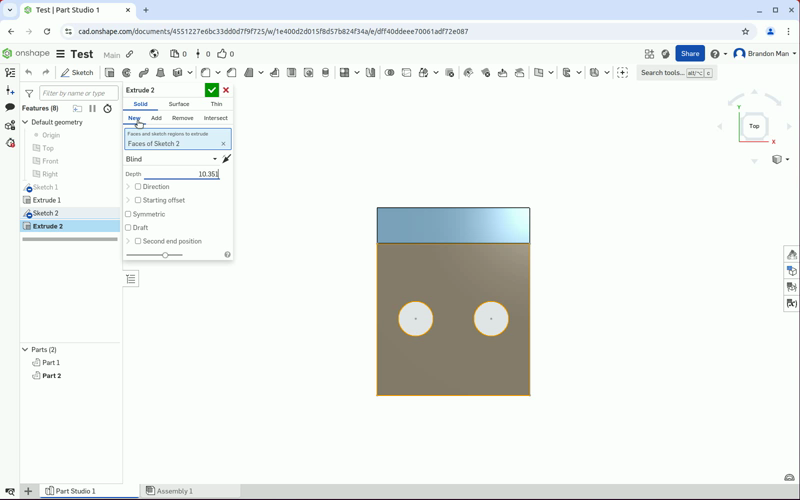
key(enter)
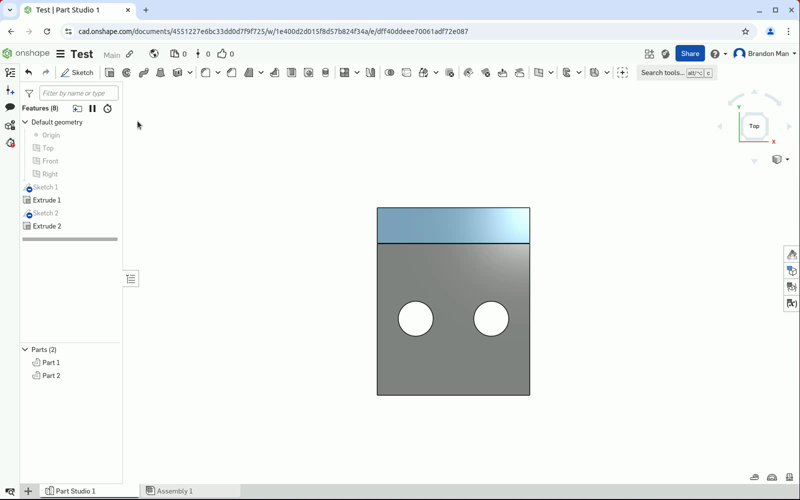
key(shift+h)
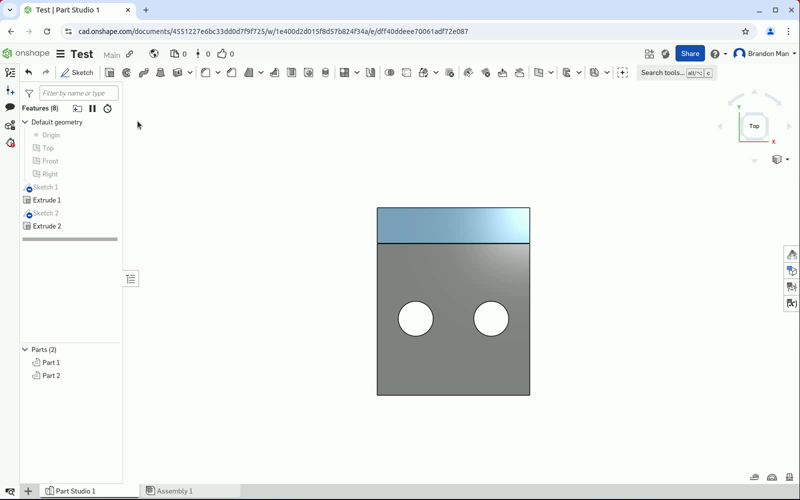
key(shift+h)
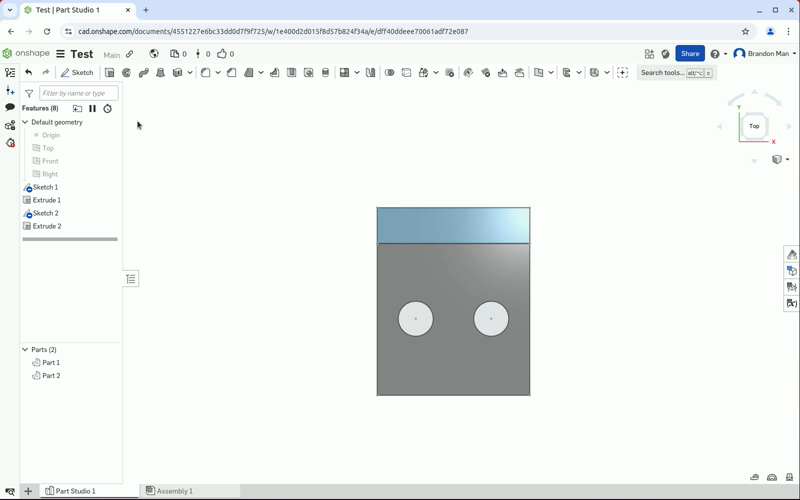
key(shift+7)
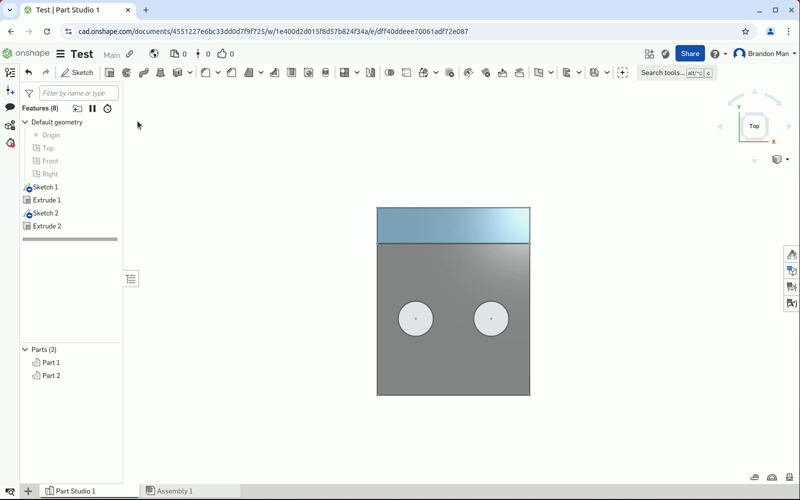
key(up, 3)
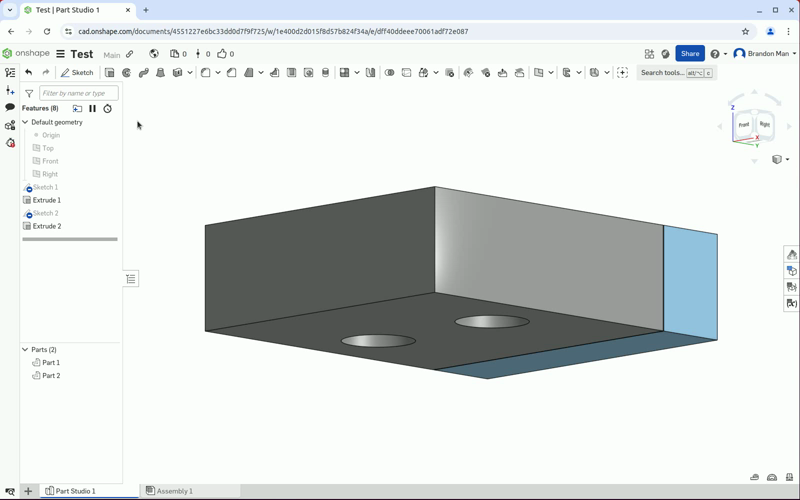
key(left, 3)
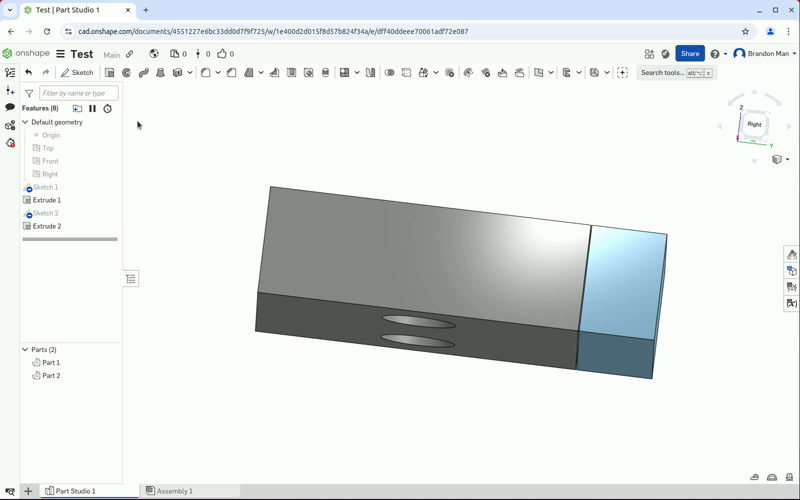
key(right, 3)
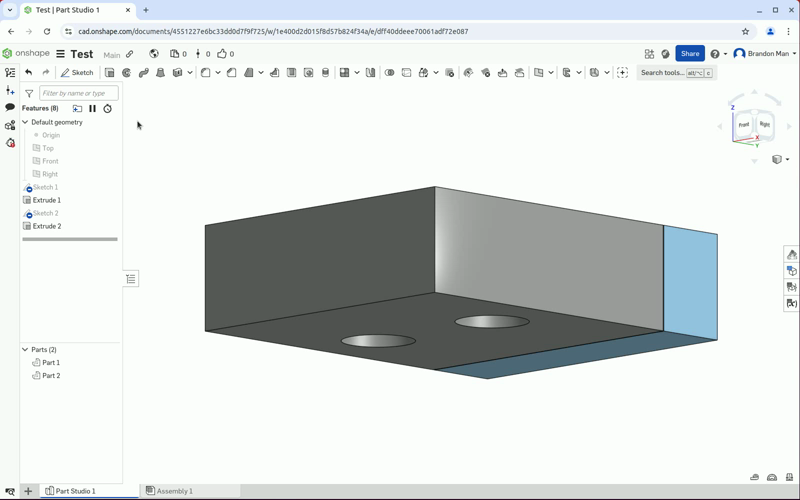
key(down, 3)
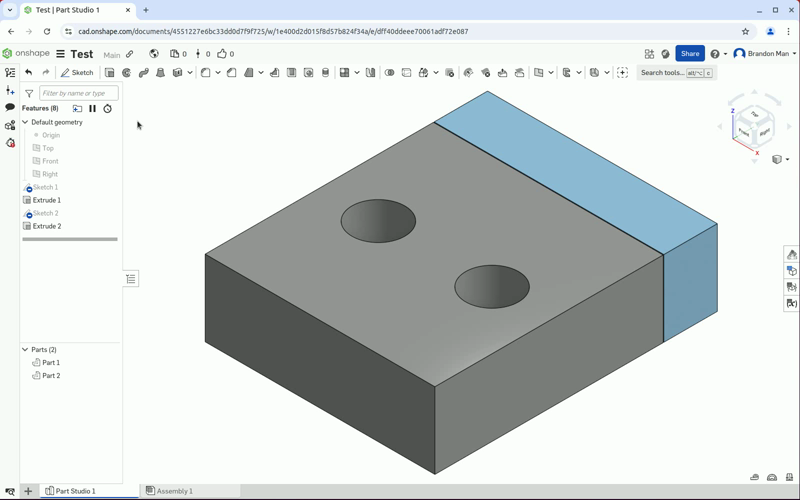
mouse_move(73, 189)
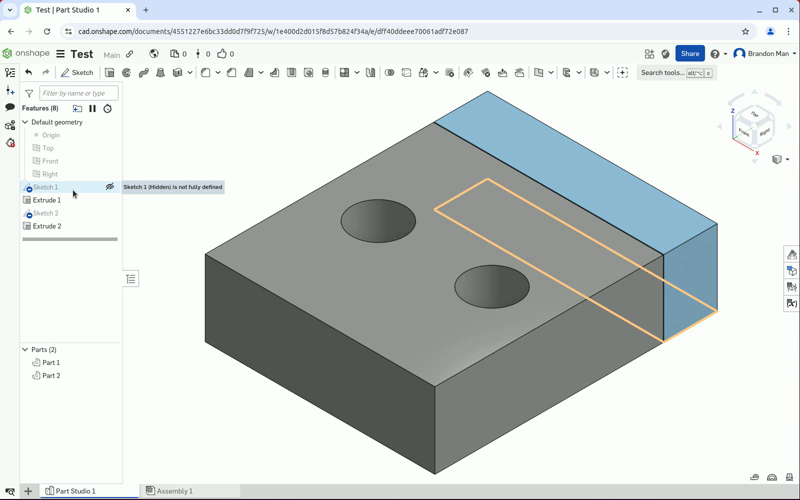
click(73, 189)